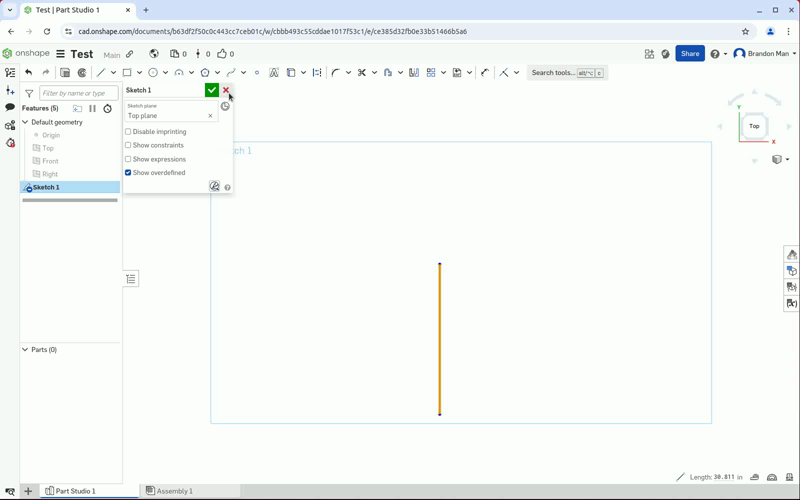
key(shift+h)
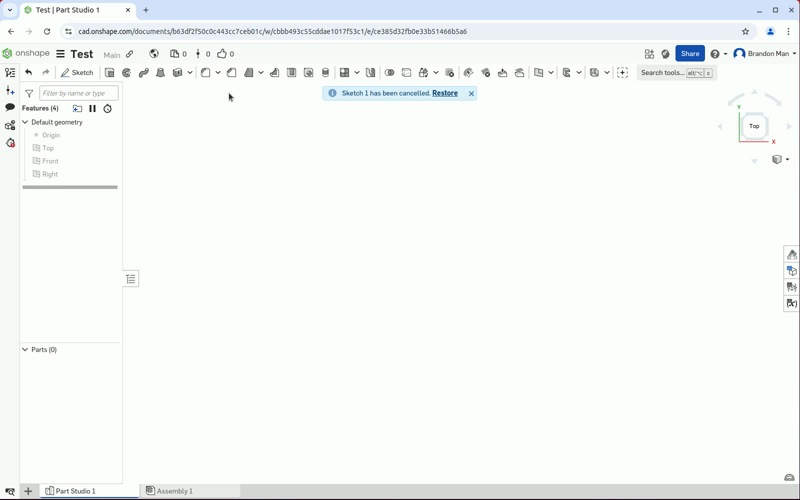
mouse_move(73, 352)
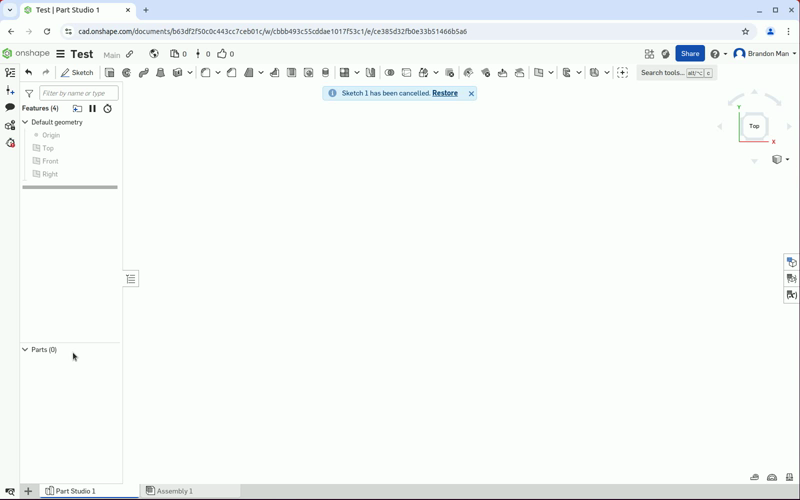
key(y)
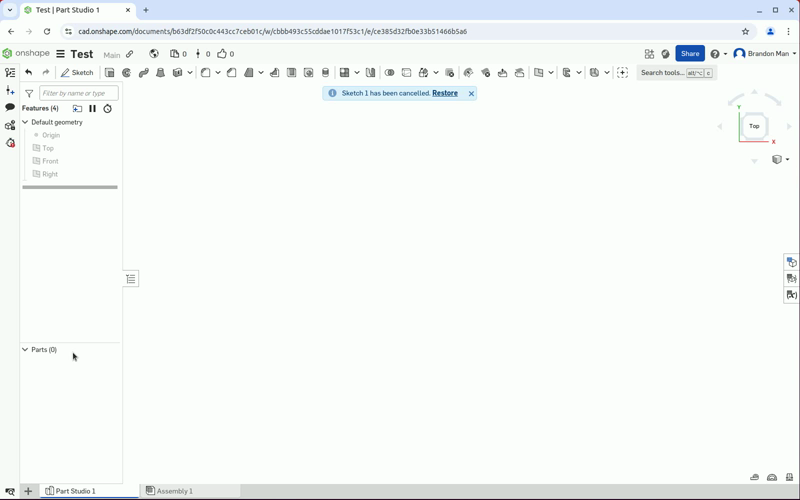
key(shift+p)
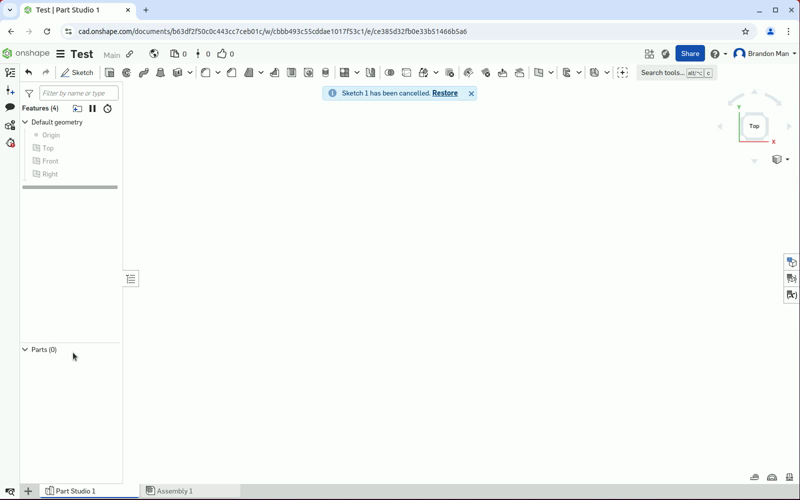
key(space)
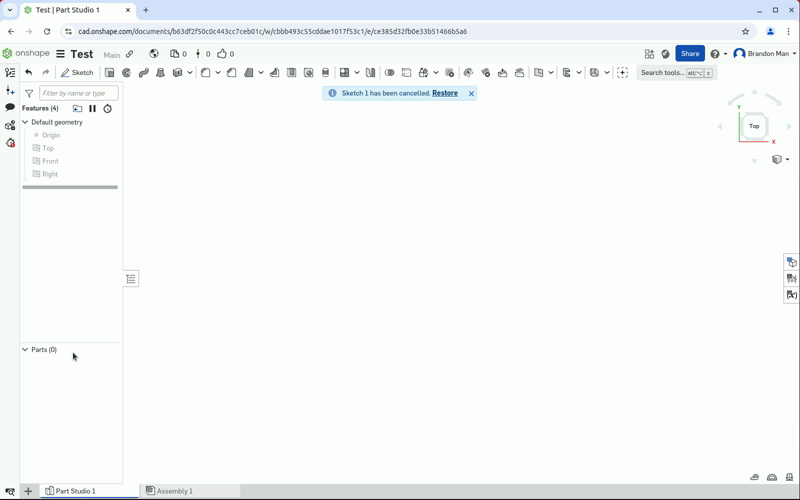
key_down(shift)
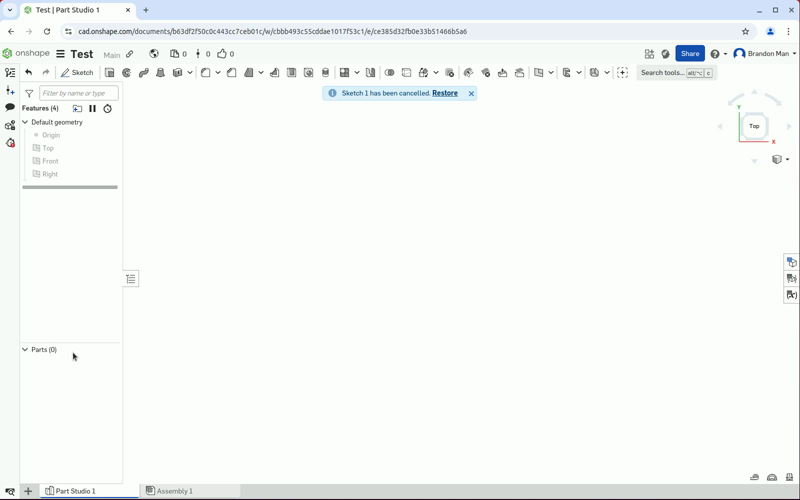
key(up)
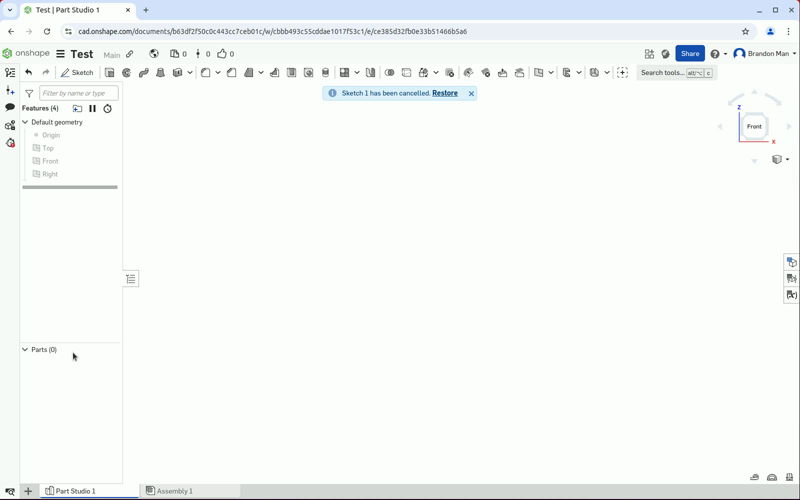
key_up(shift)
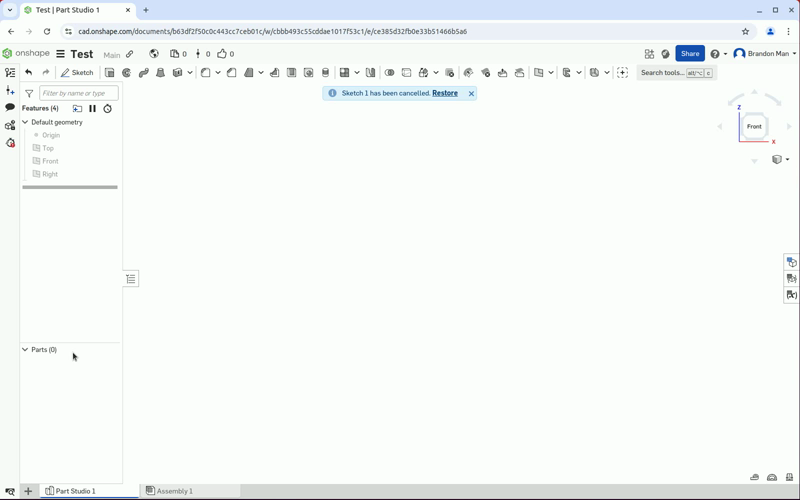
mouse_move(73, 352)
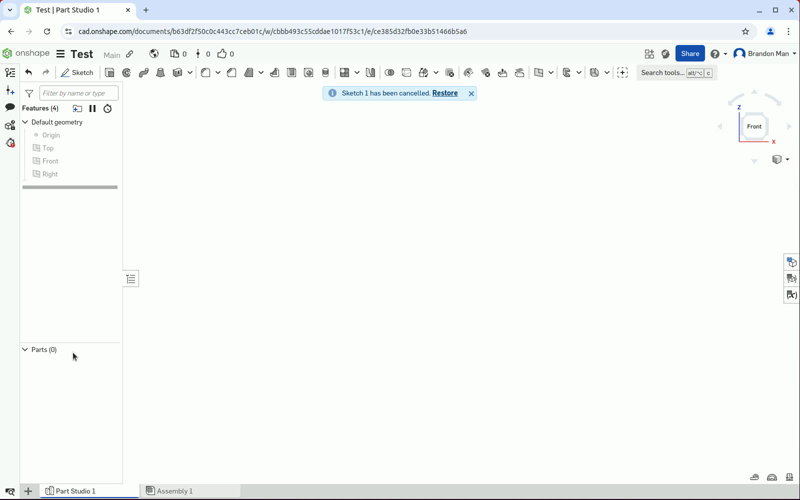
key(shift+y)
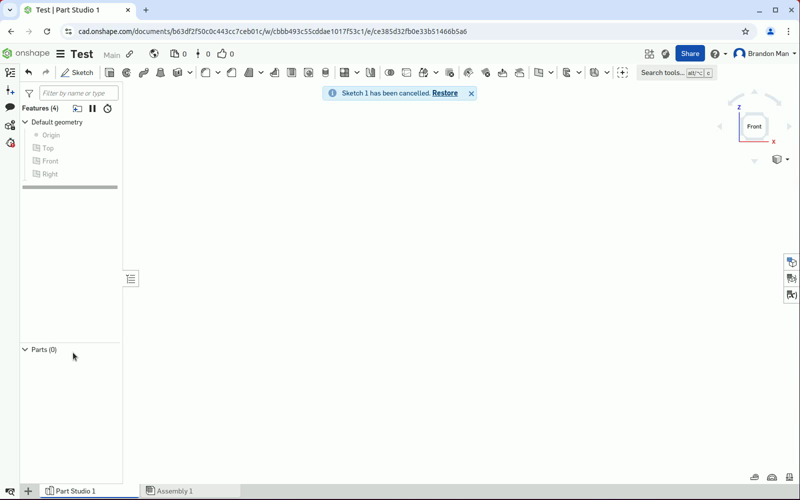
key(shift+s)
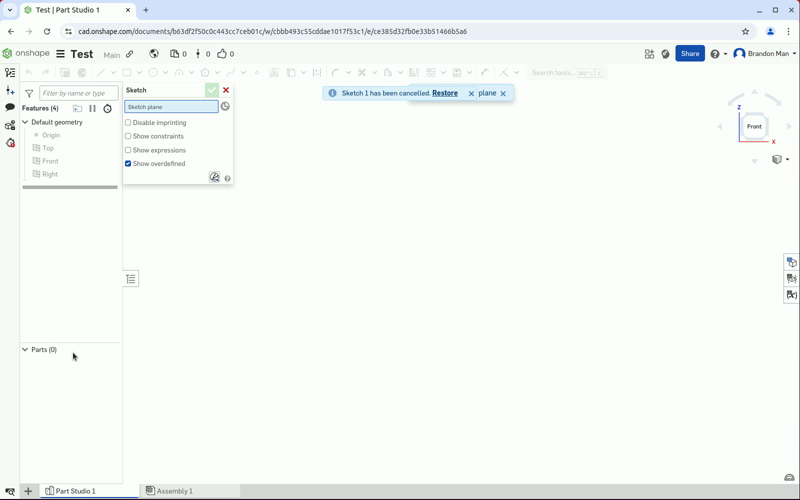
mouse_move(73, 163)
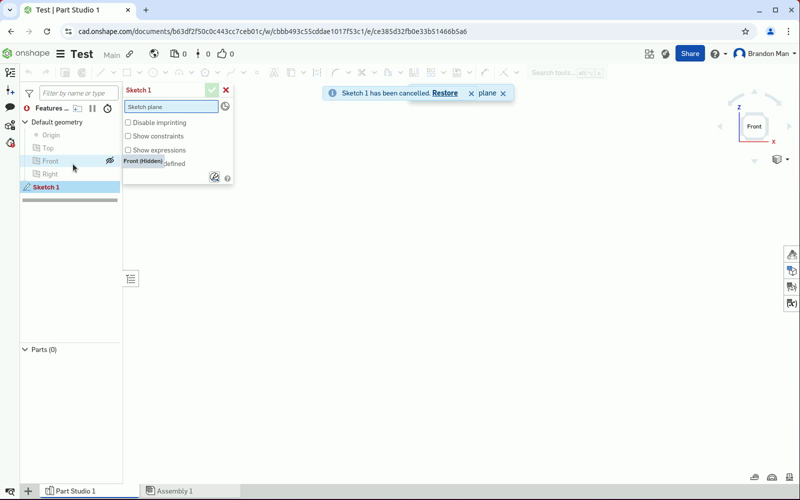
click(73, 163)
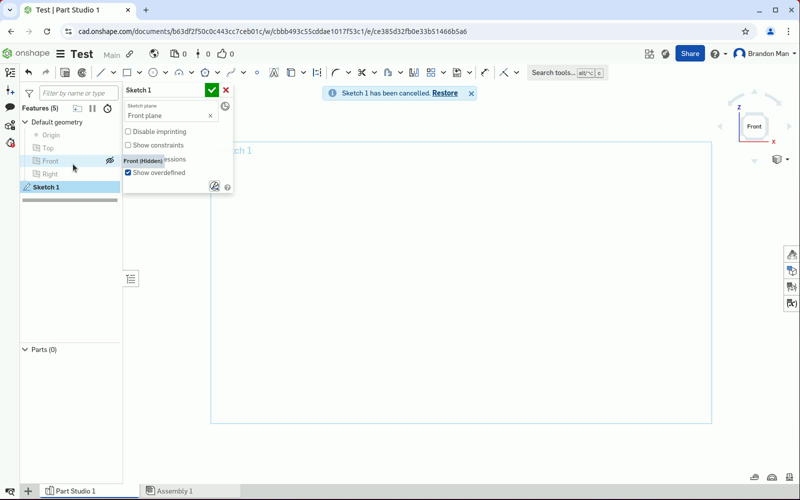
mouse_move(73, 352)
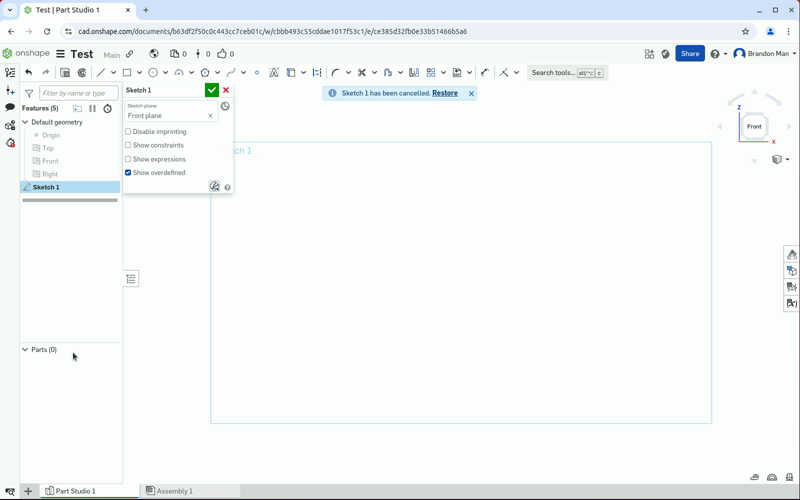
key(y)
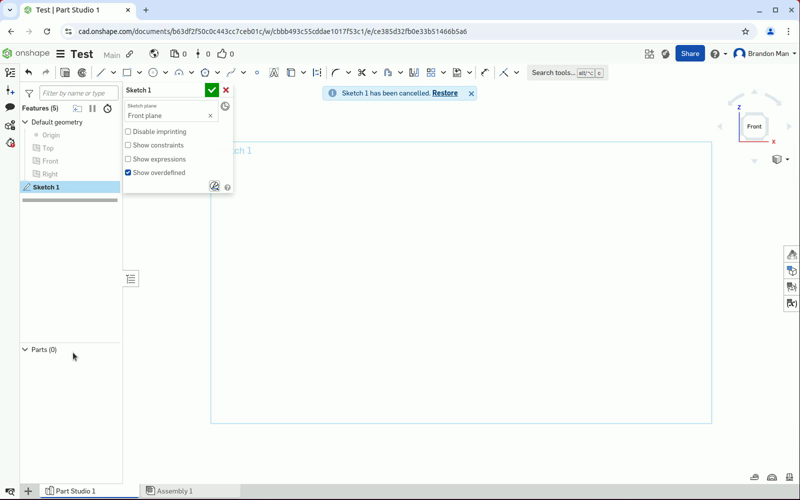
key(l)
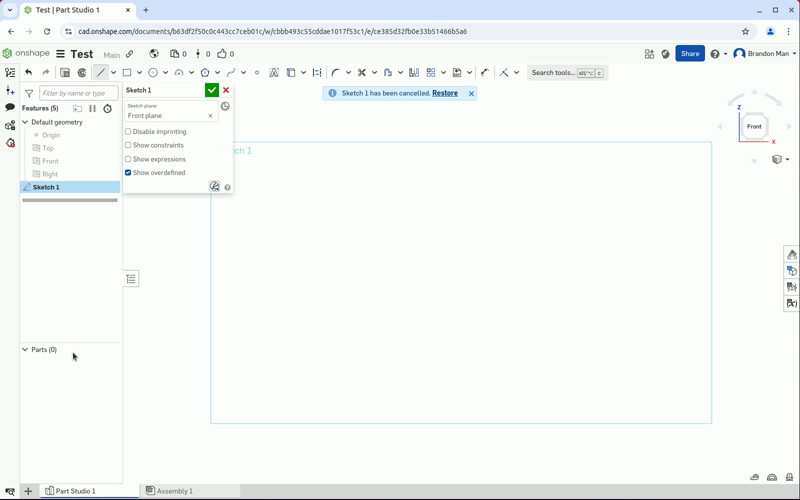
key_down(shift)
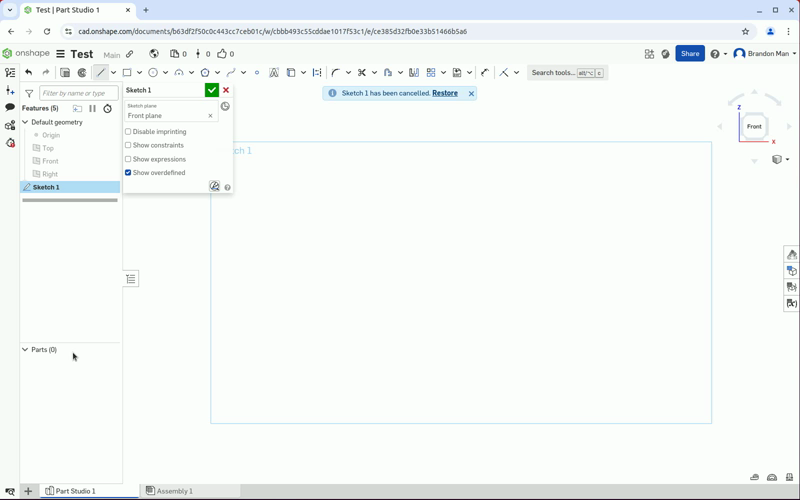
mouse_move(399, 306)
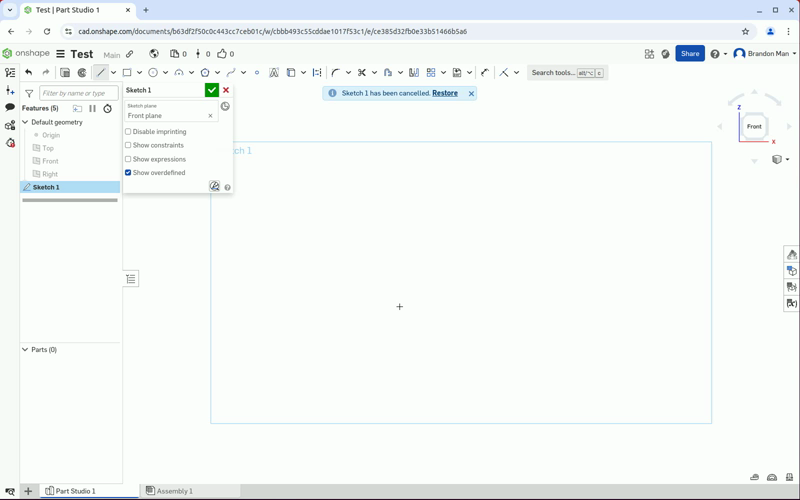
click(399, 306)
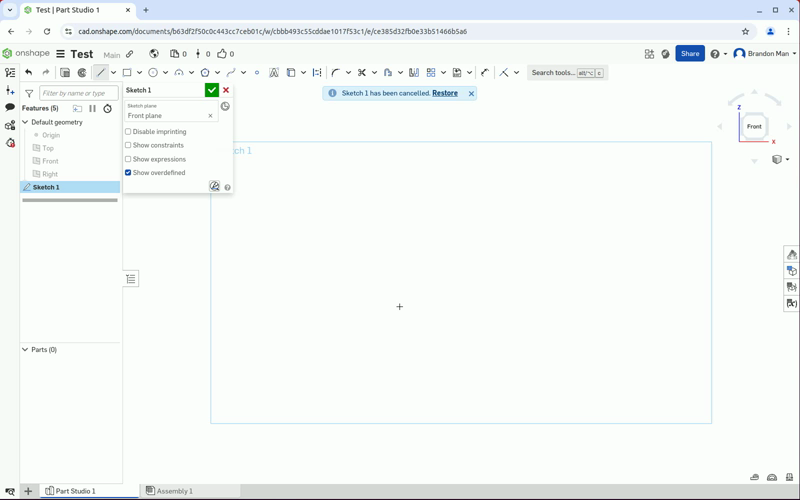
key_up(shift)
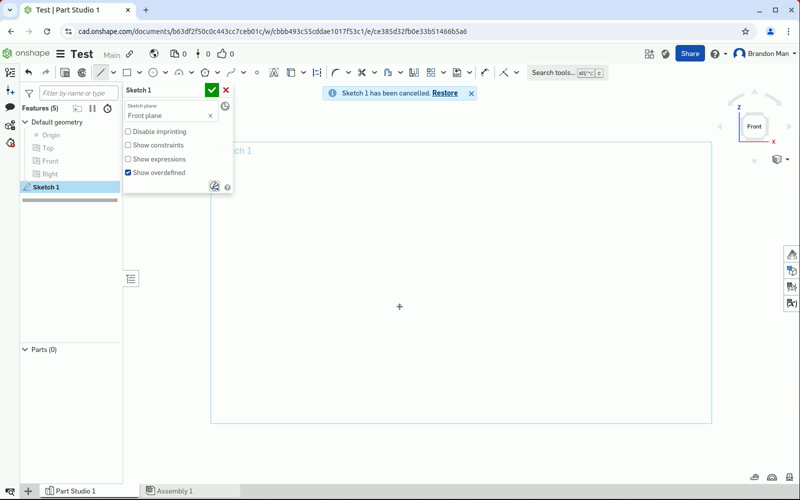
key_down(shift)
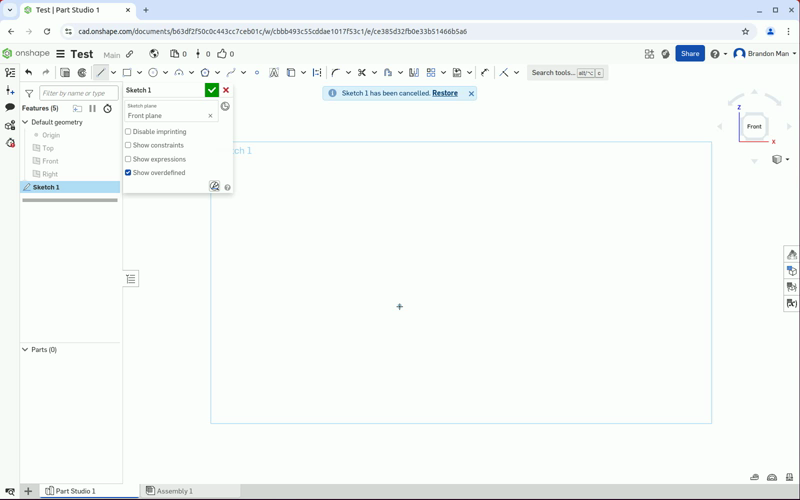
mouse_move(501, 306)
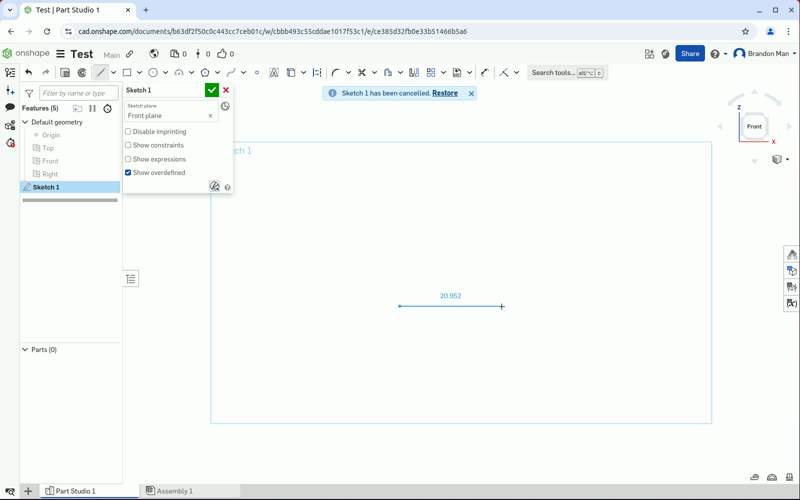
click(501, 306)
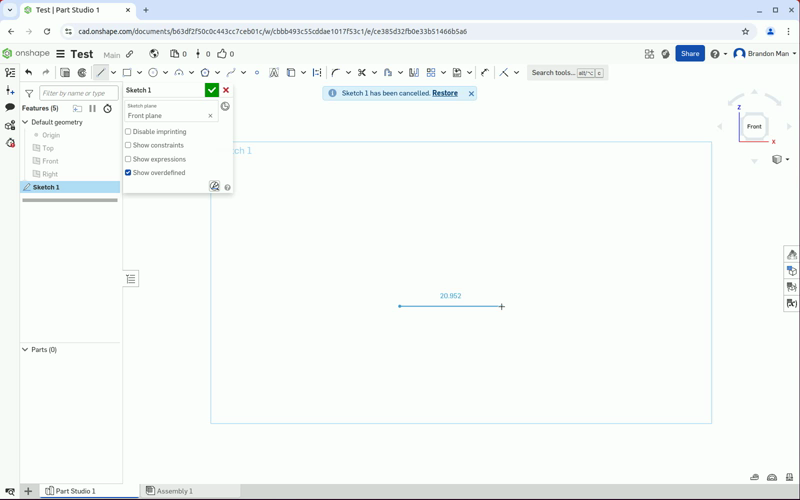
key_up(shift)
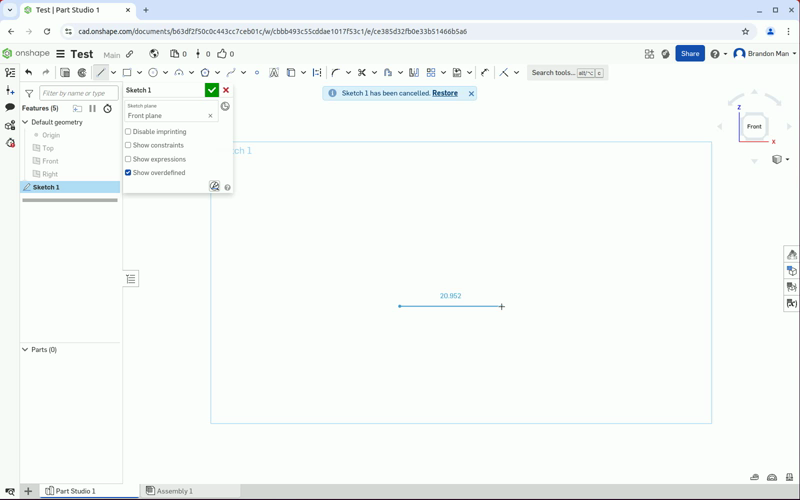
key_down(shift)
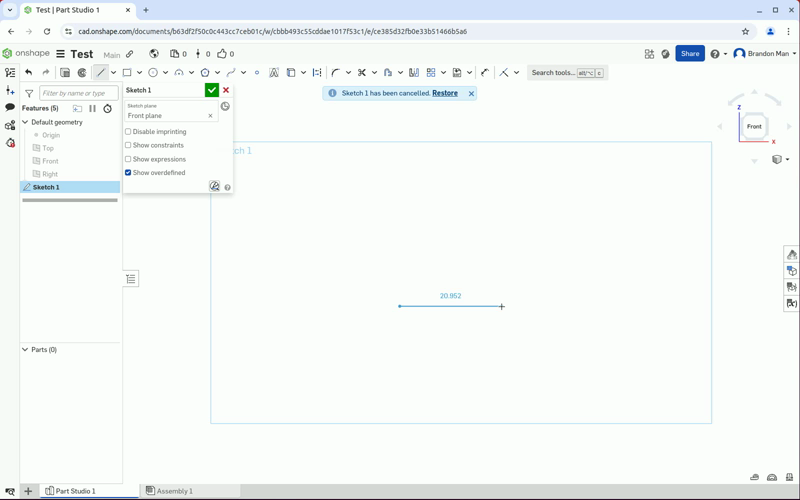
mouse_move(531, 306)
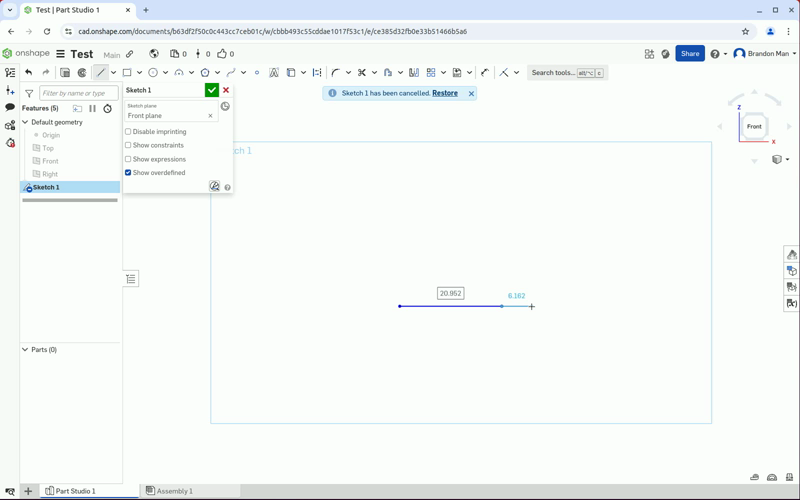
mouse_move(501, 285)
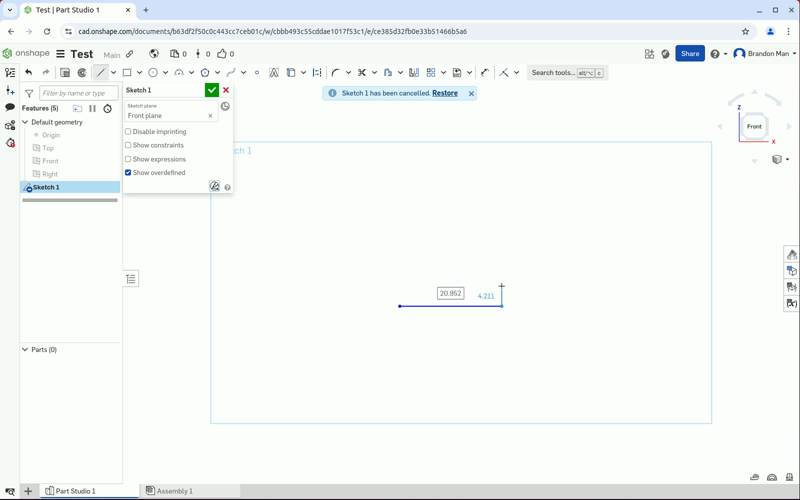
click(501, 285)
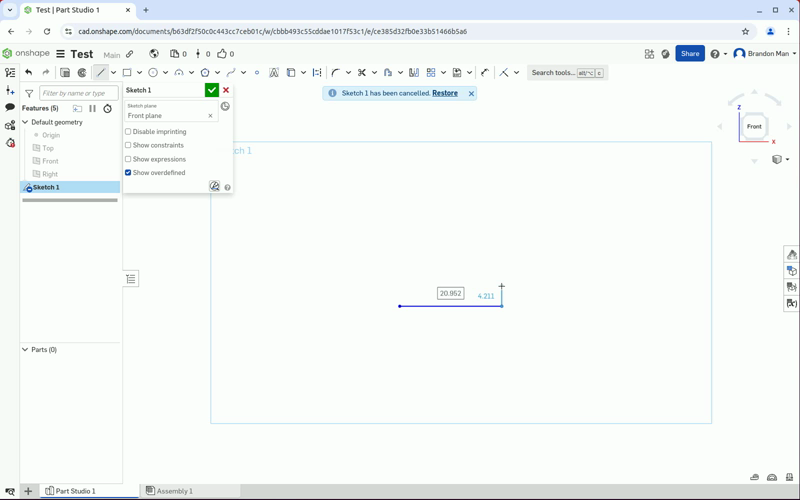
key_up(shift)
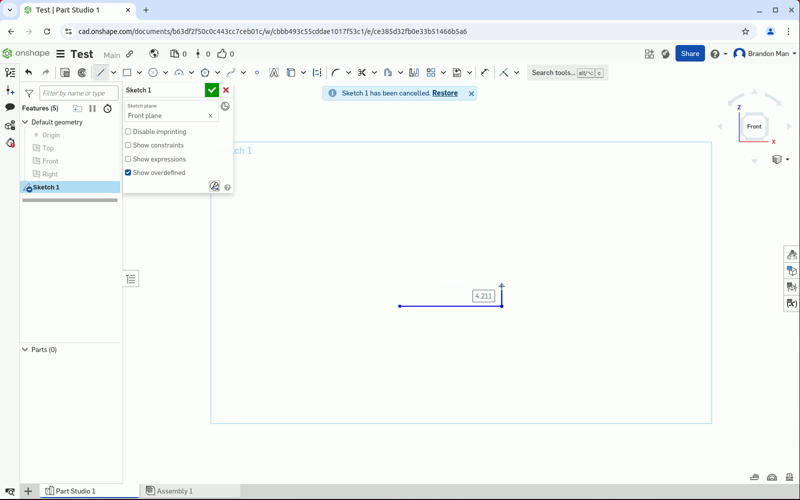
key_down(shift)
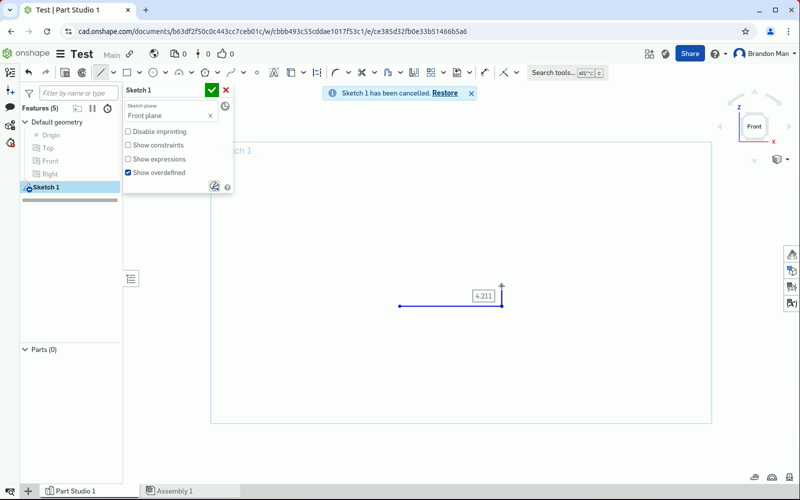
mouse_move(531, 285)
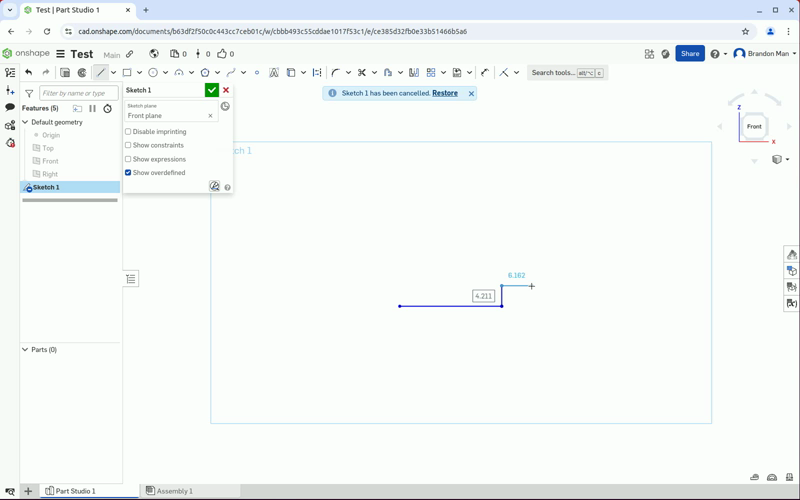
mouse_move(470, 254)
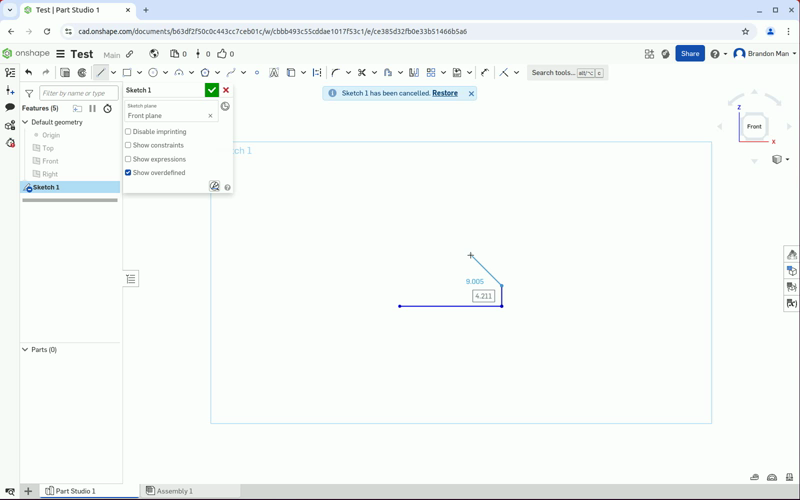
click(470, 254)
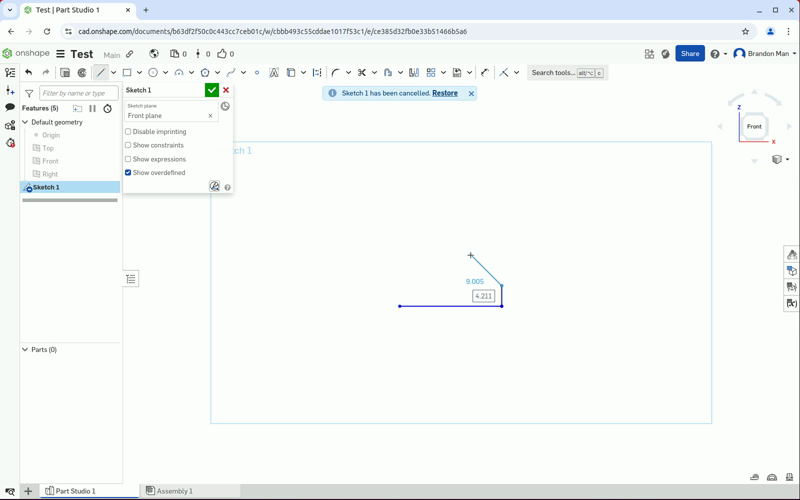
key_up(shift)
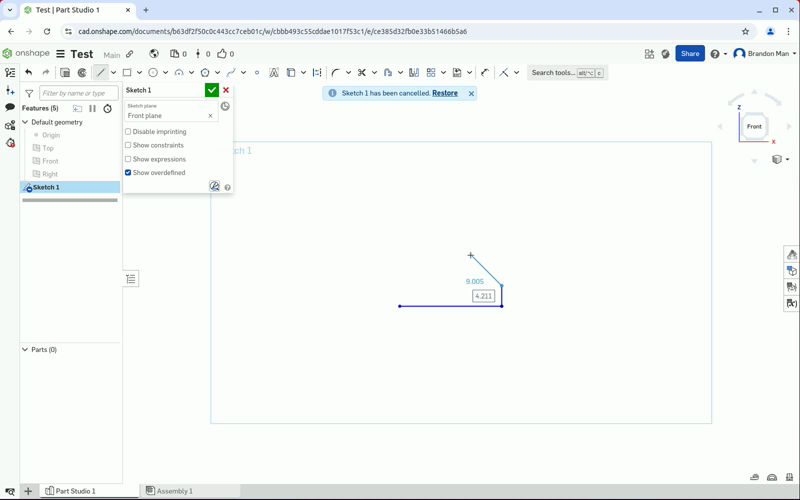
key_down(shift)
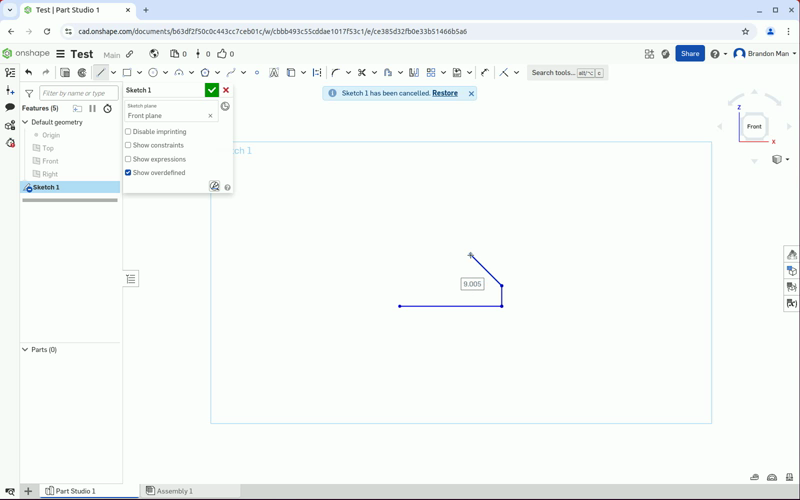
mouse_move(500, 254)
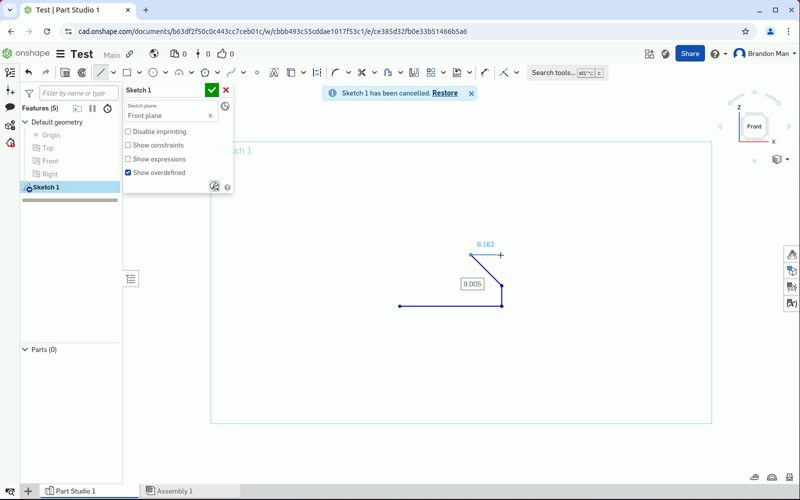
mouse_move(429, 254)
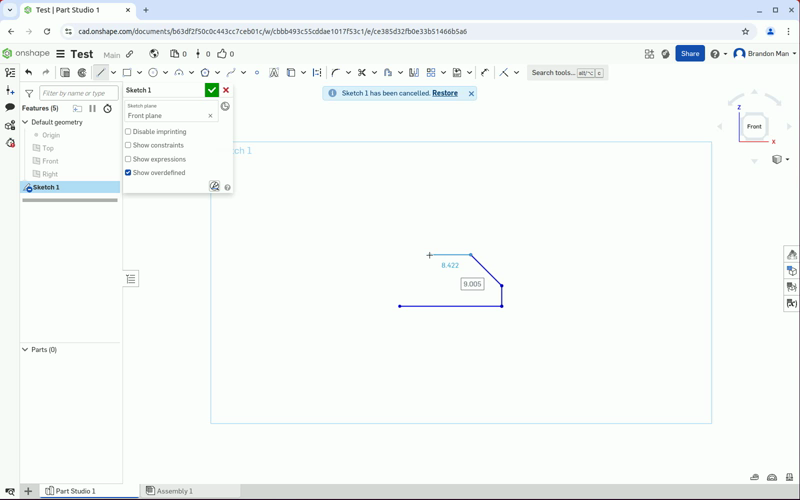
click(429, 254)
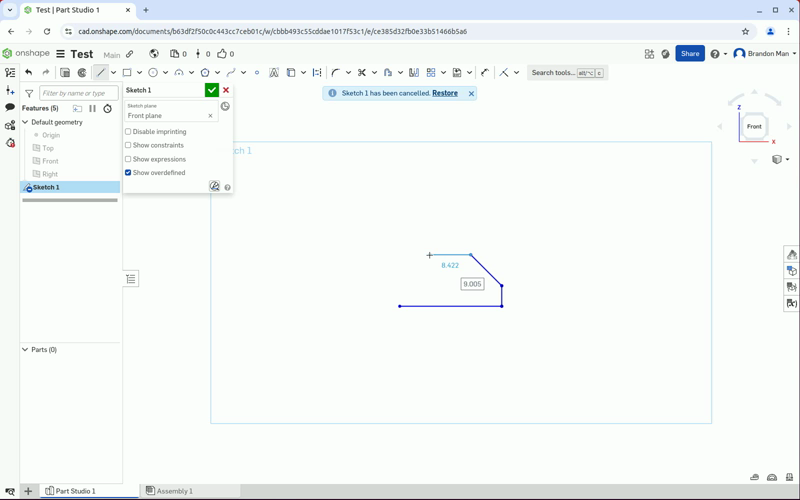
key_up(shift)
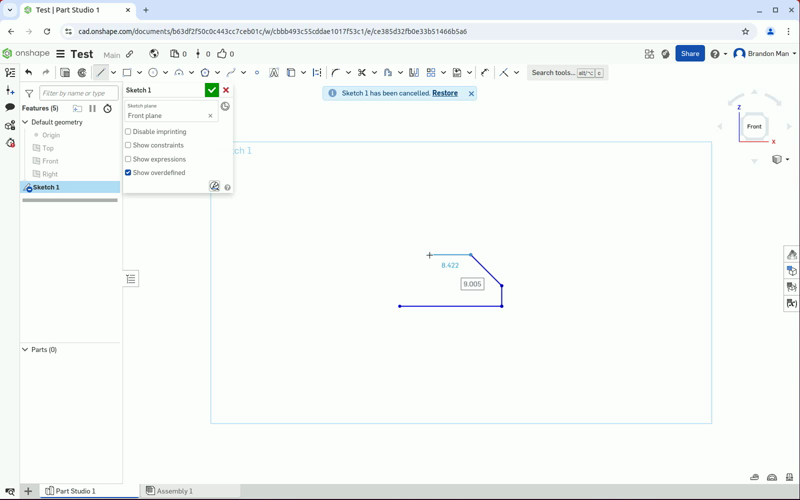
key_down(shift)
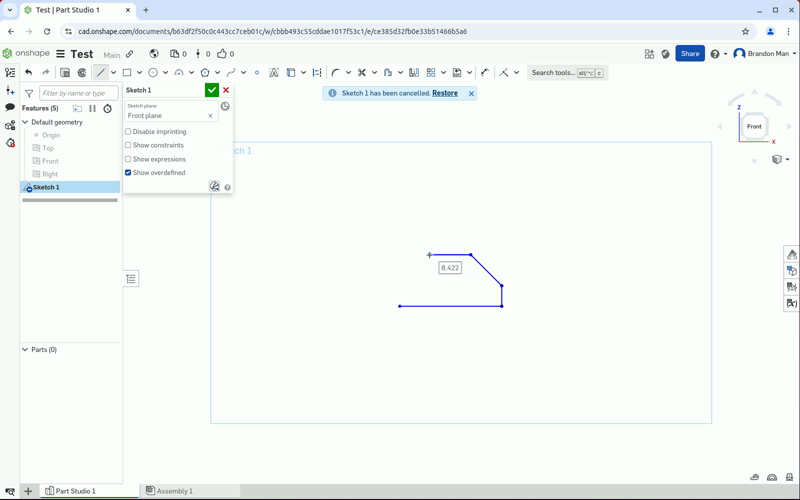
mouse_move(459, 254)
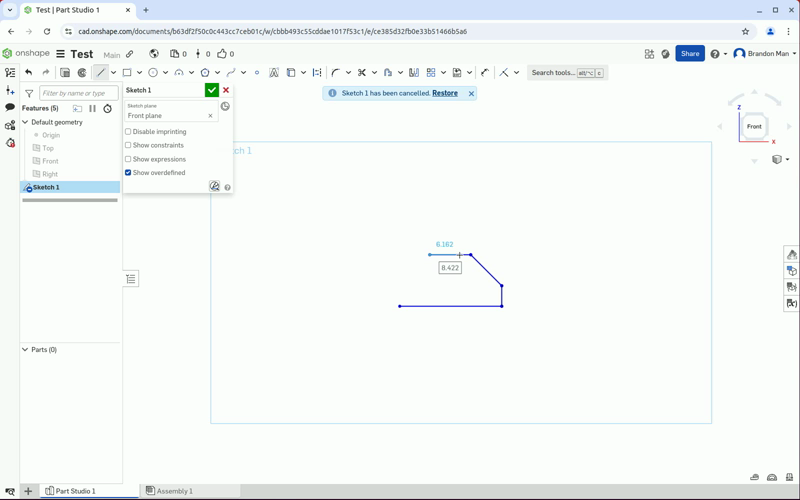
mouse_move(399, 285)
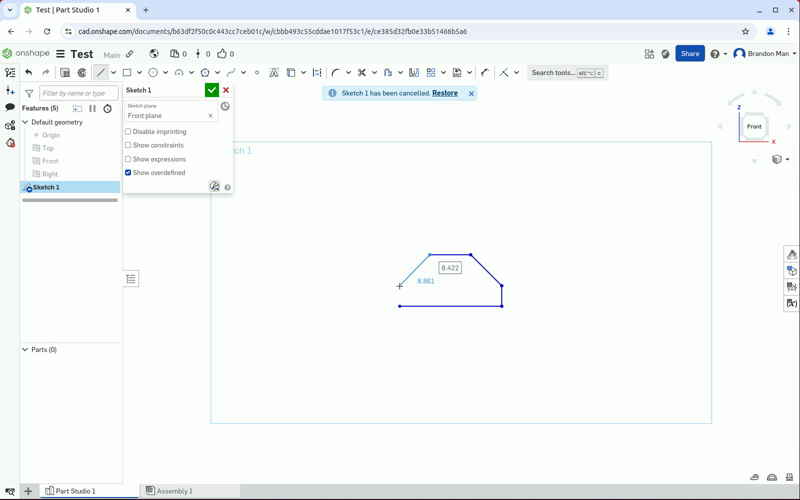
click(399, 285)
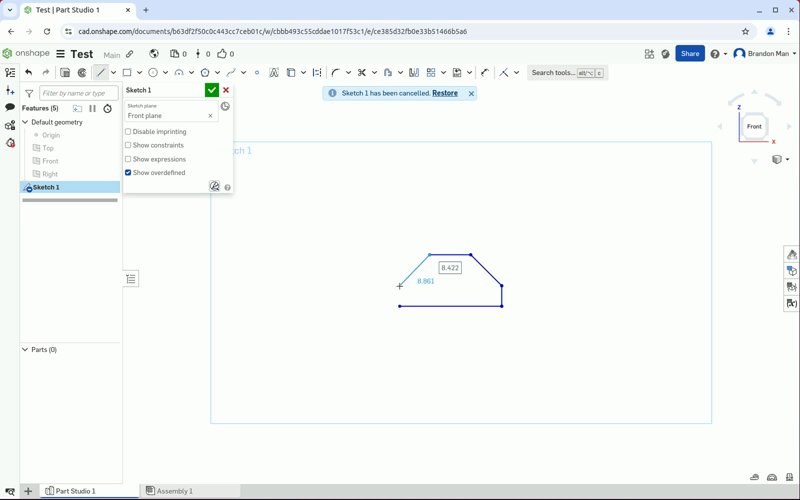
key_up(shift)
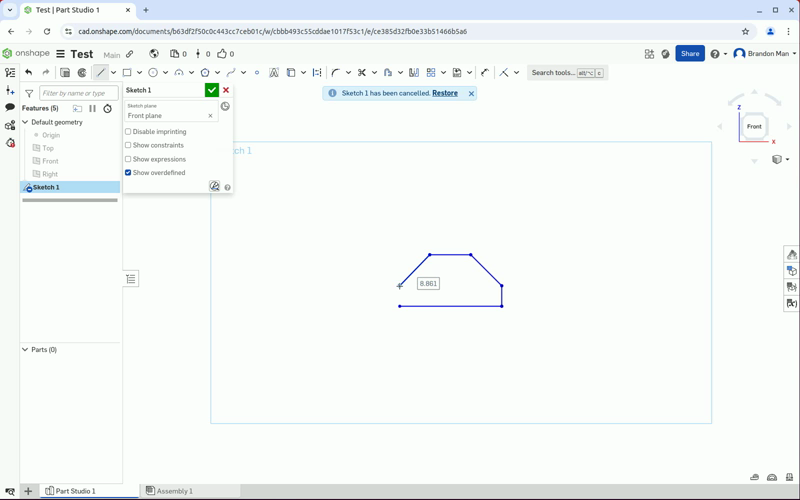
mouse_move(429, 285)
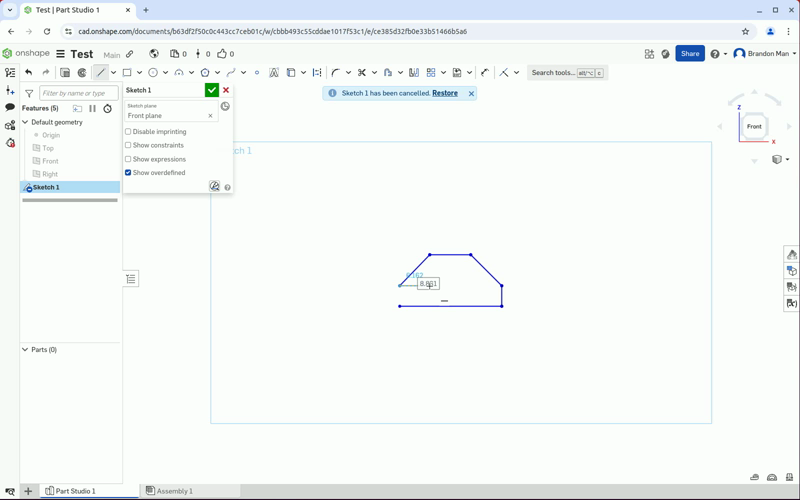
key_down(shift)
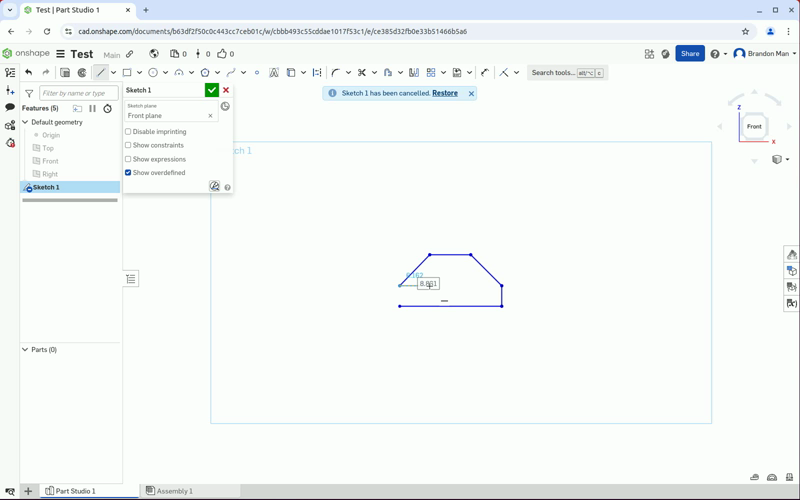
mouse_move(399, 306)
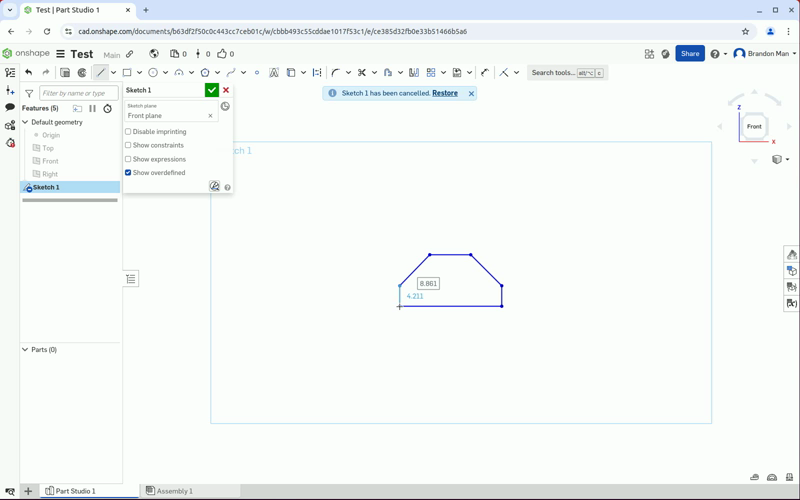
key_up(shift)
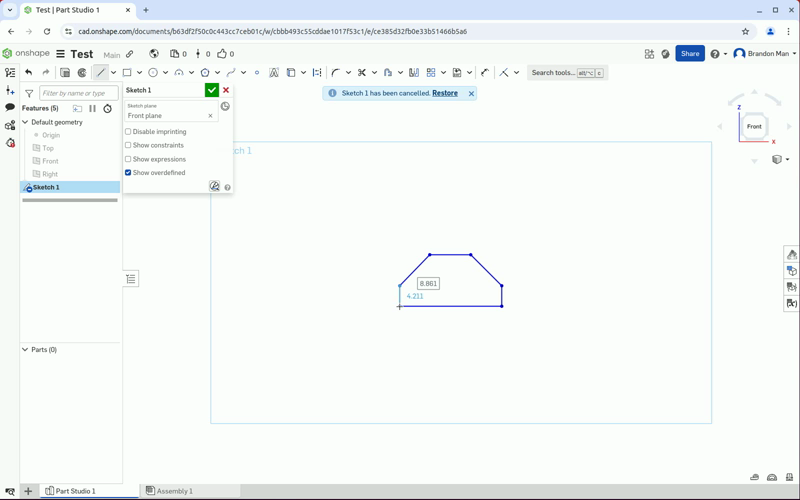
click(399, 306)
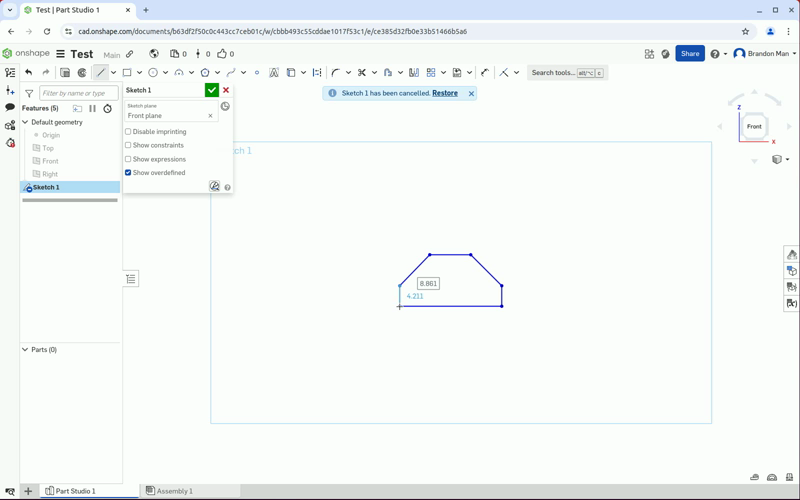
key(esc)
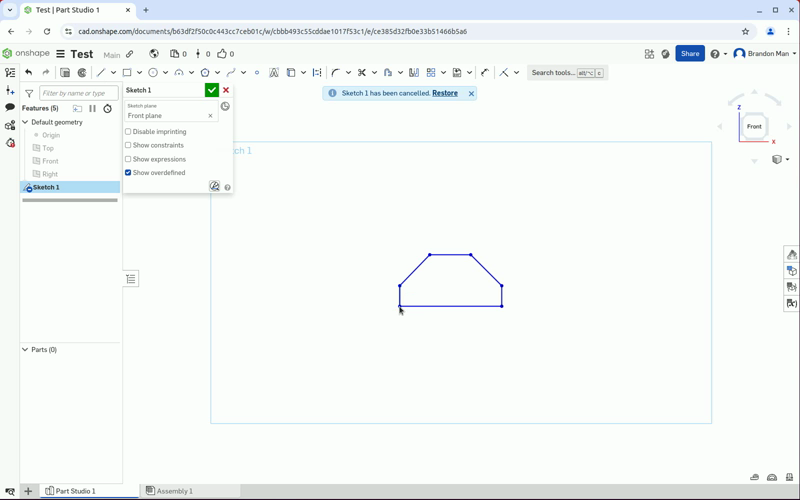
mouse_move(435, 286)
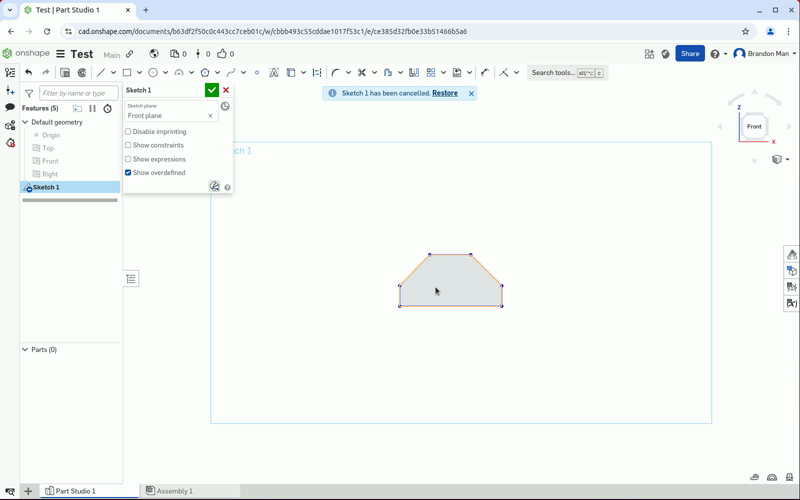
click(435, 286)
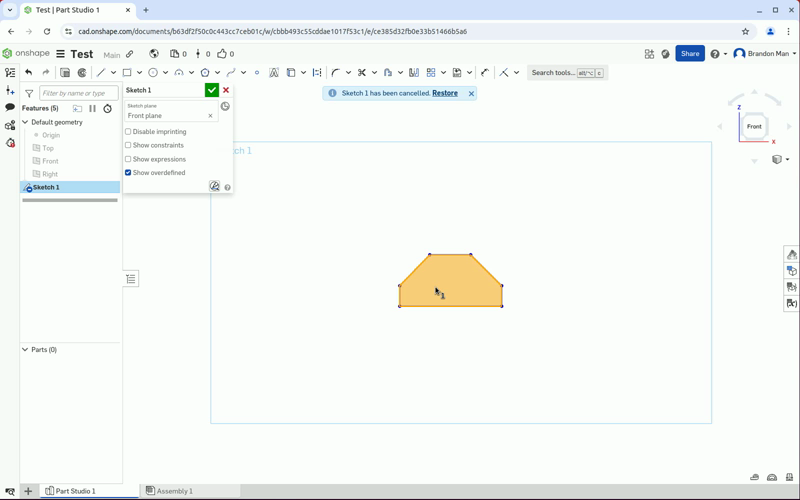
mouse_move(73, 352)
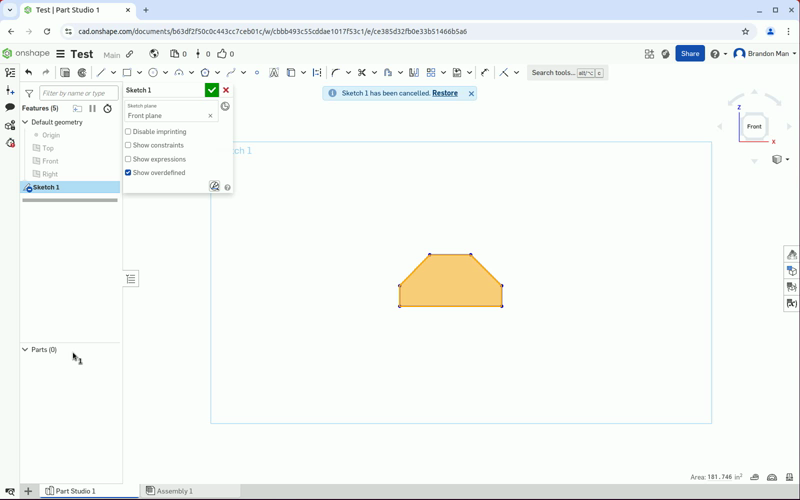
key(shift+y)
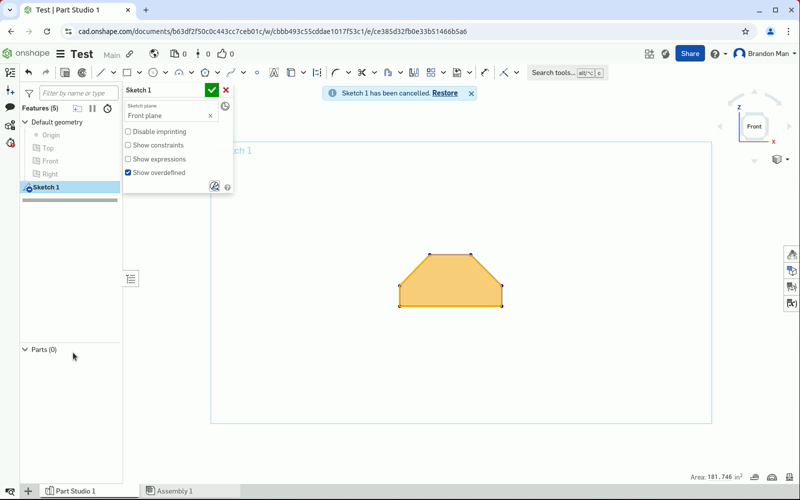
key(shift+e)
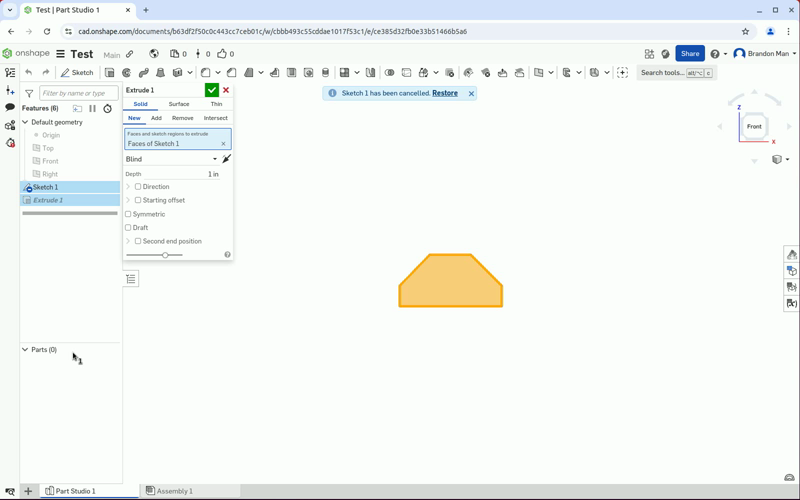
mouse_move(143, 106)
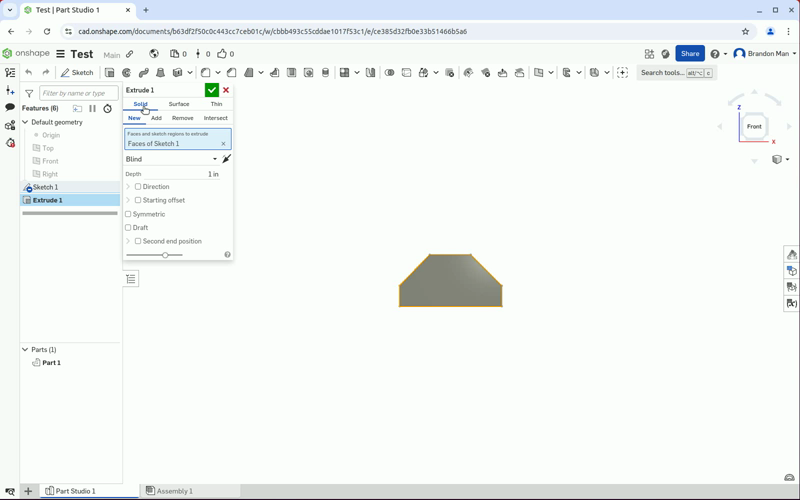
click(143, 106)
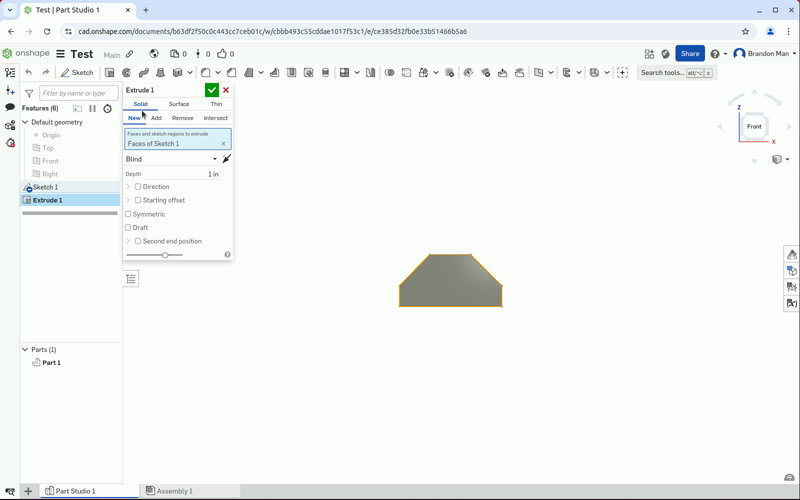
mouse_move(137, 120)
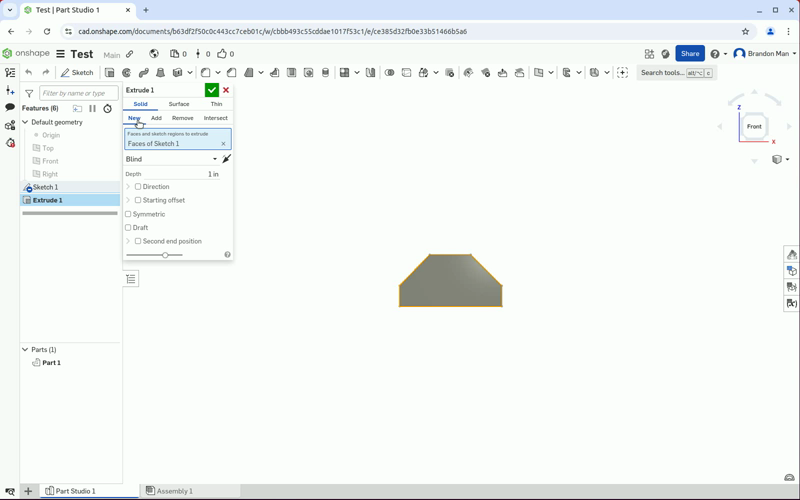
click(137, 120)
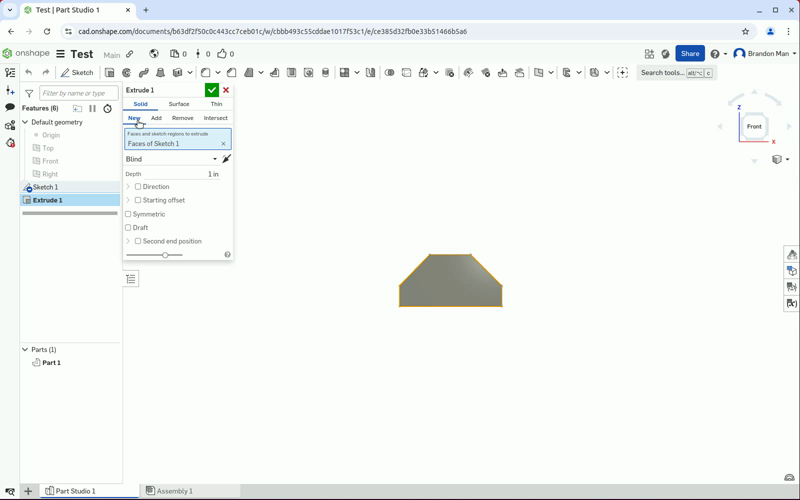
key(tab, 4)
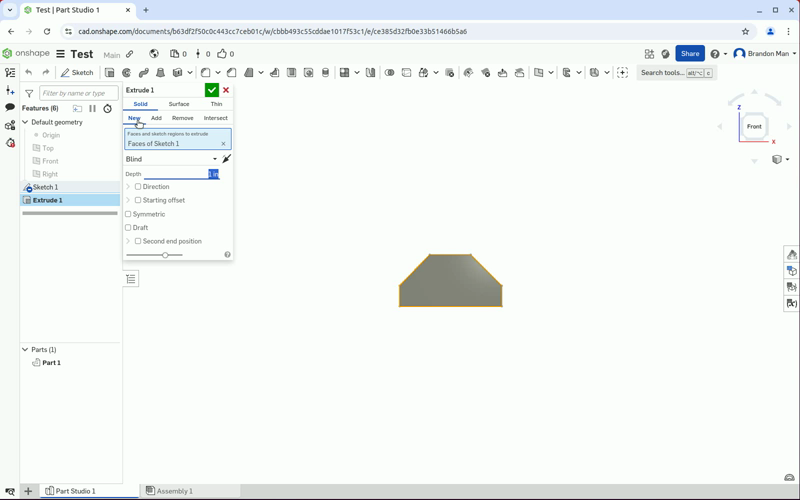
text(14.683)
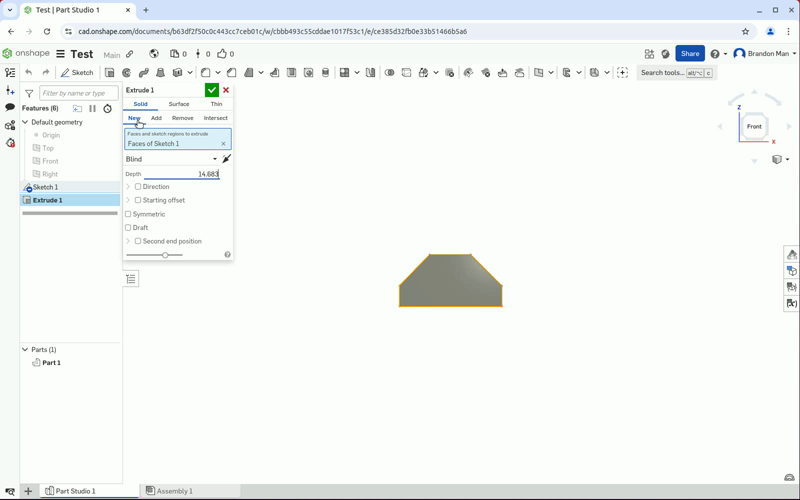
key(enter)
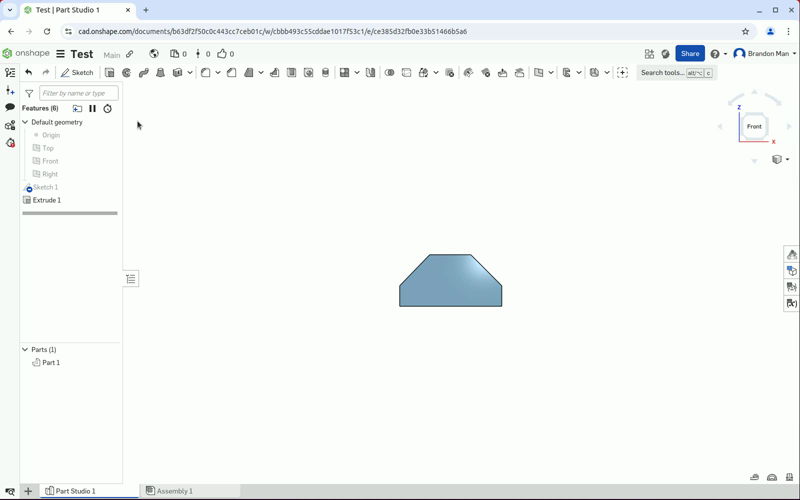
key(shift+h)
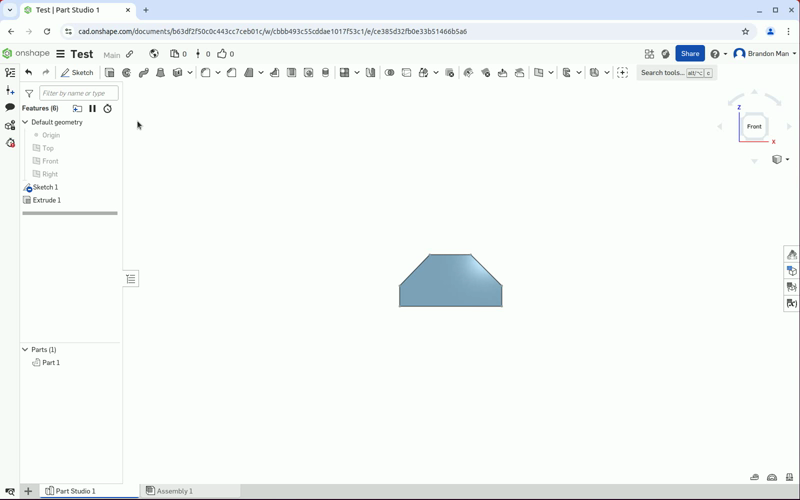
key(shift+h)
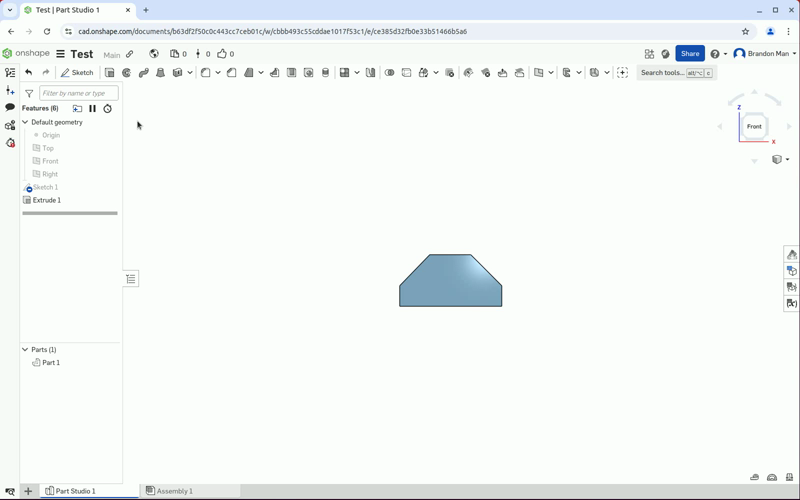
mouse_move(73, 189)
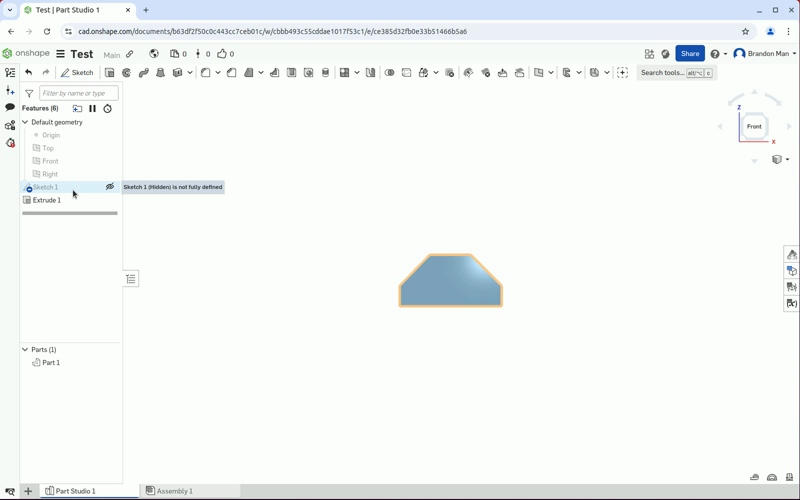
click(73, 189)
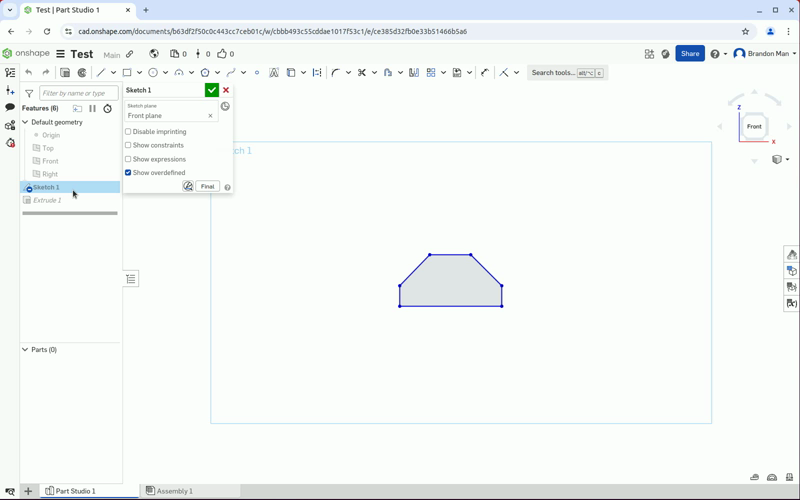
mouse_move(229, 92)
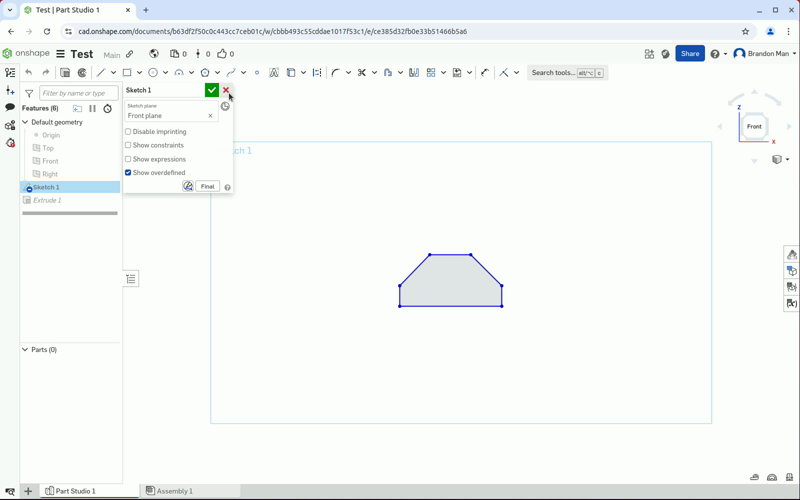
click(229, 92)
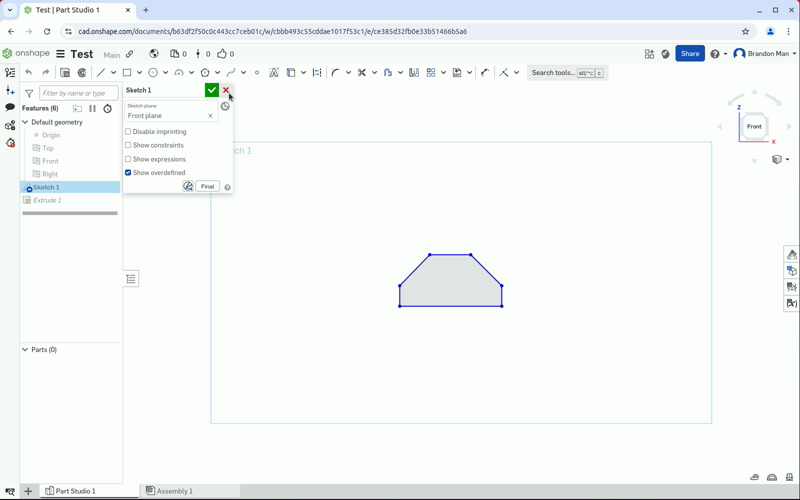
key(shift+s)
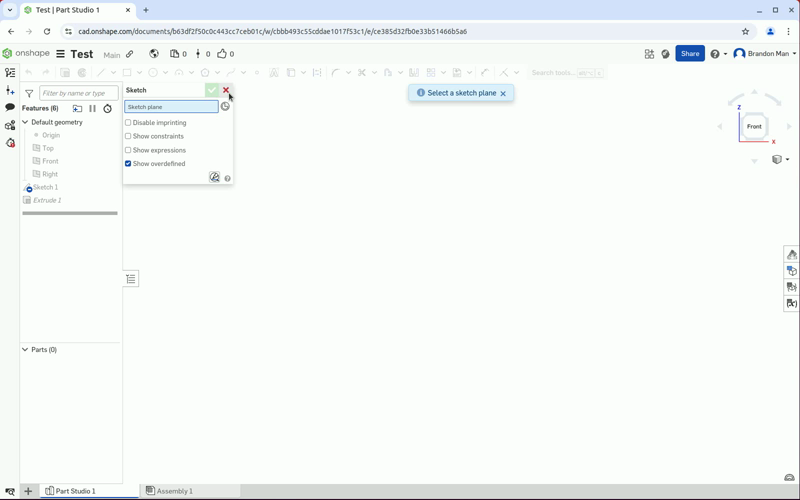
mouse_move(73, 163)
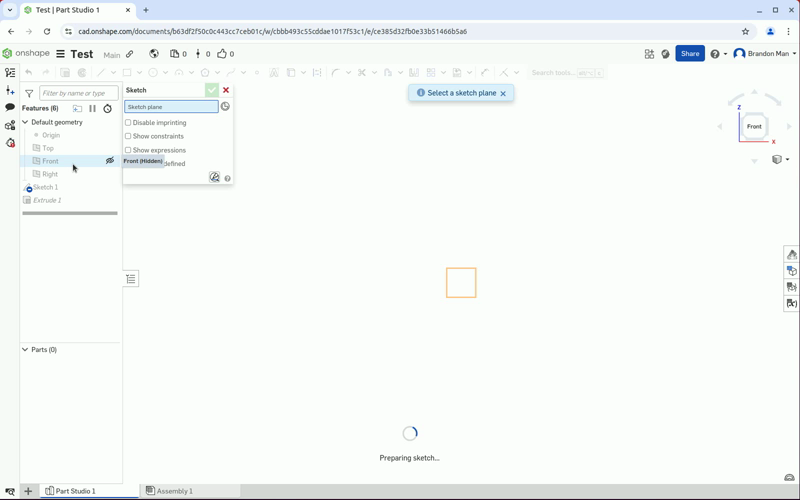
click(73, 163)
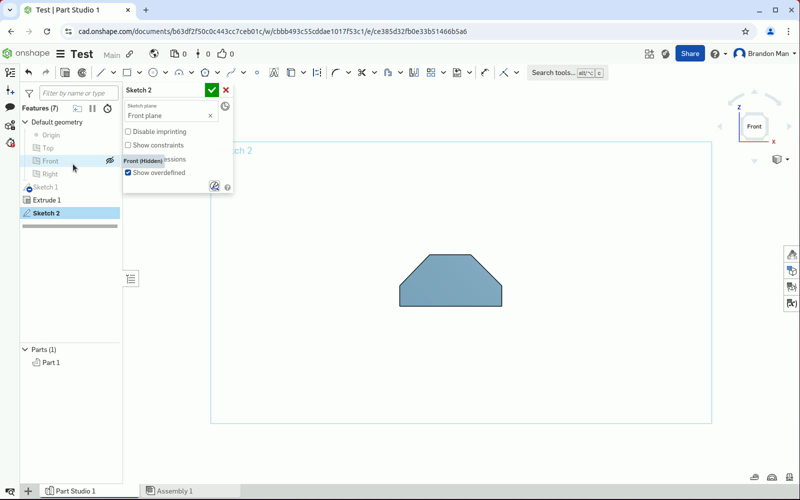
mouse_move(73, 352)
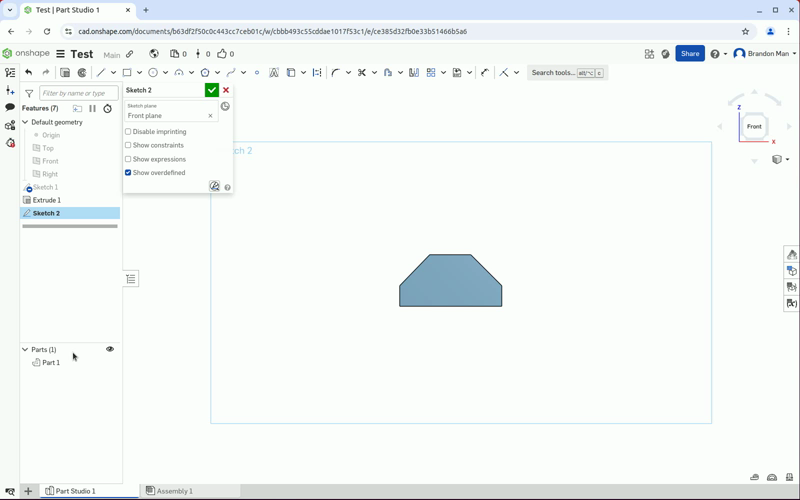
key(y)
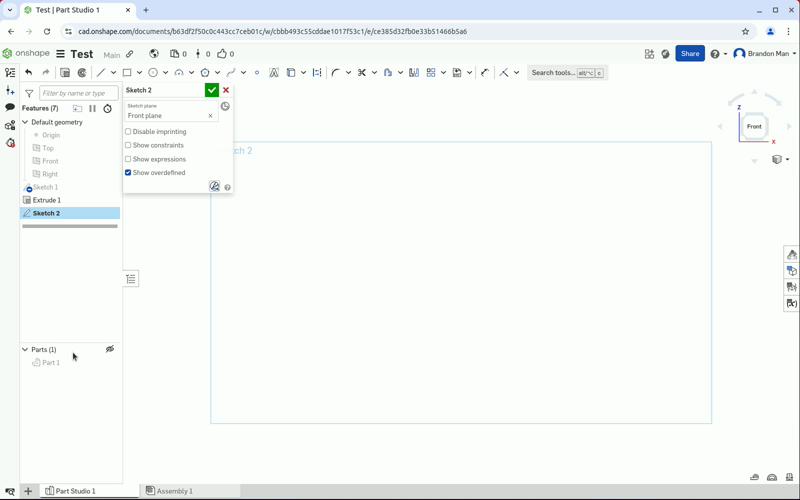
key(l)
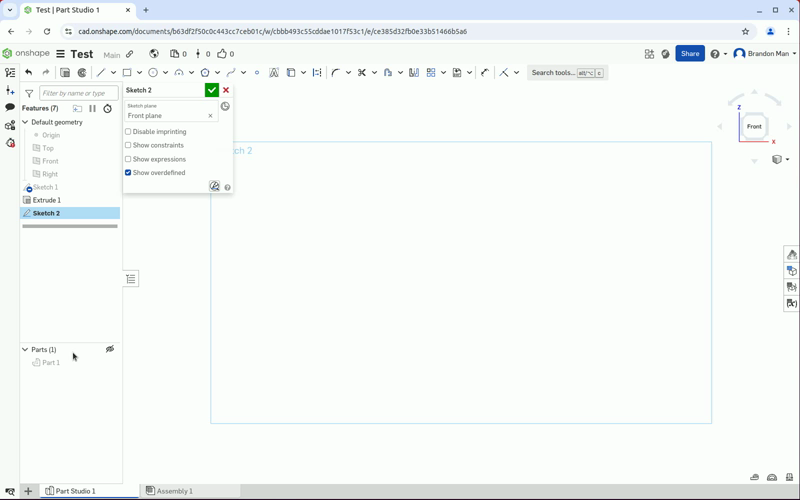
key_down(shift)
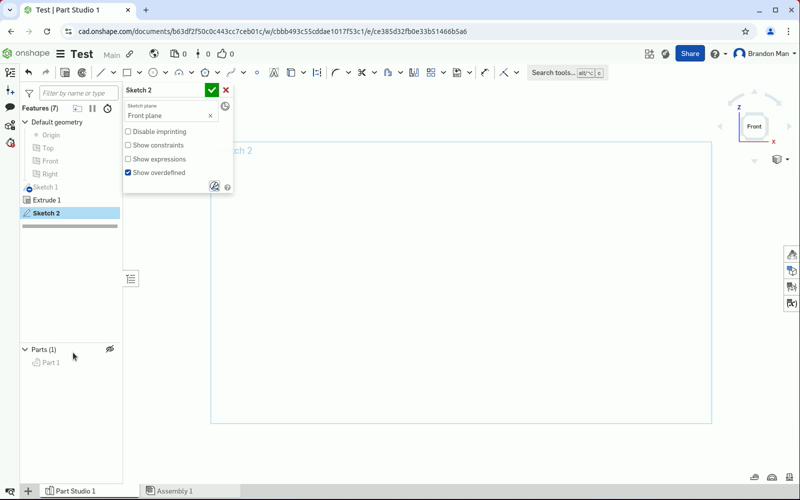
mouse_move(425, 216)
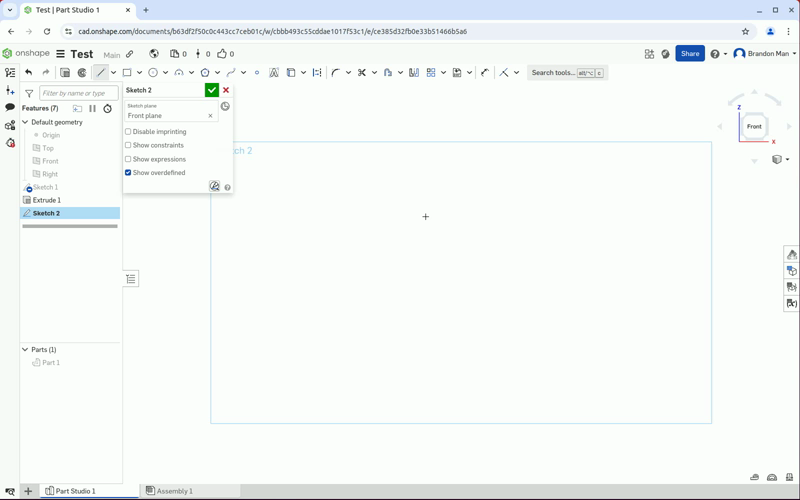
click(425, 216)
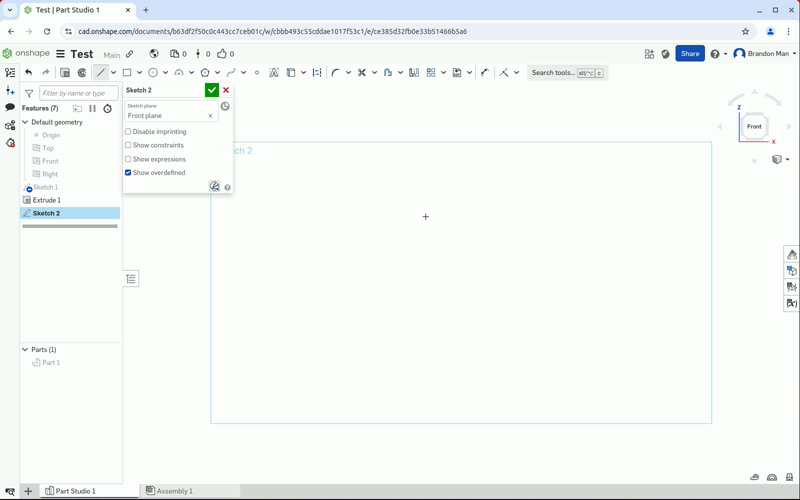
key_up(shift)
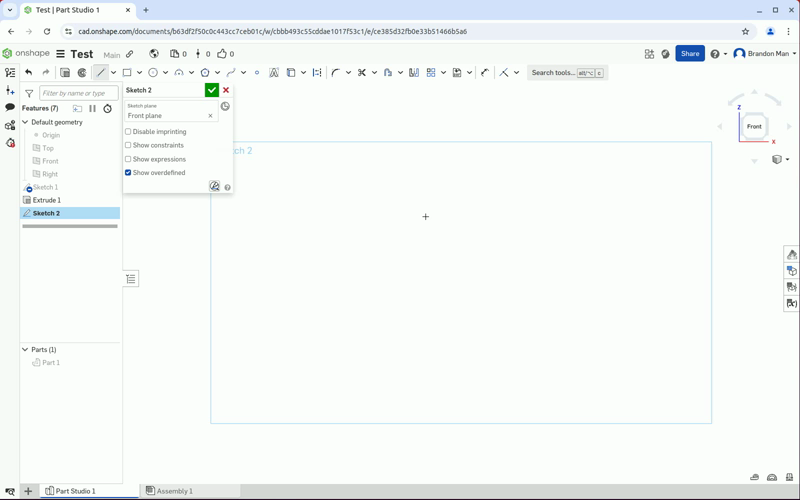
key_down(shift)
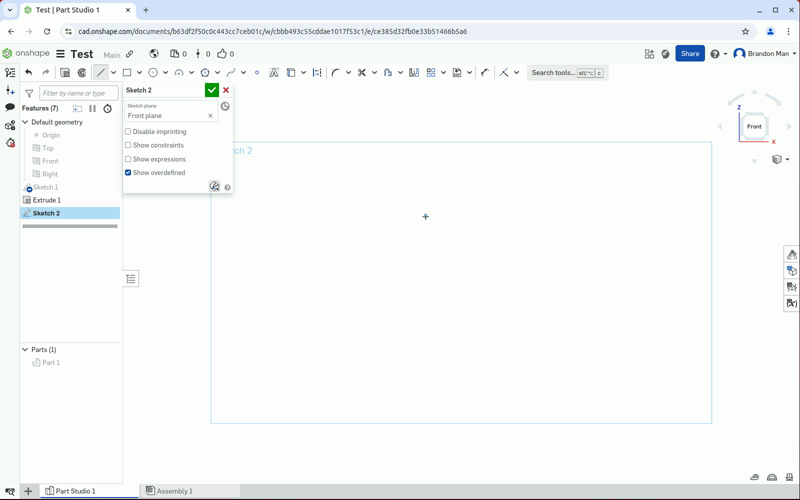
mouse_move(455, 216)
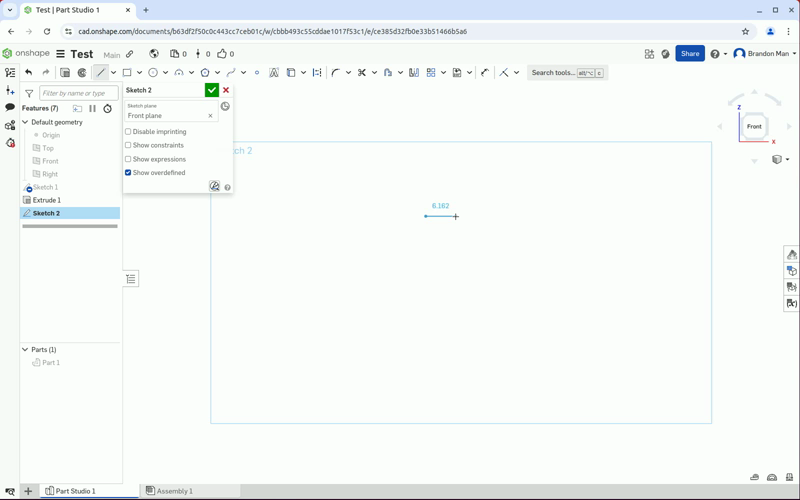
mouse_move(477, 216)
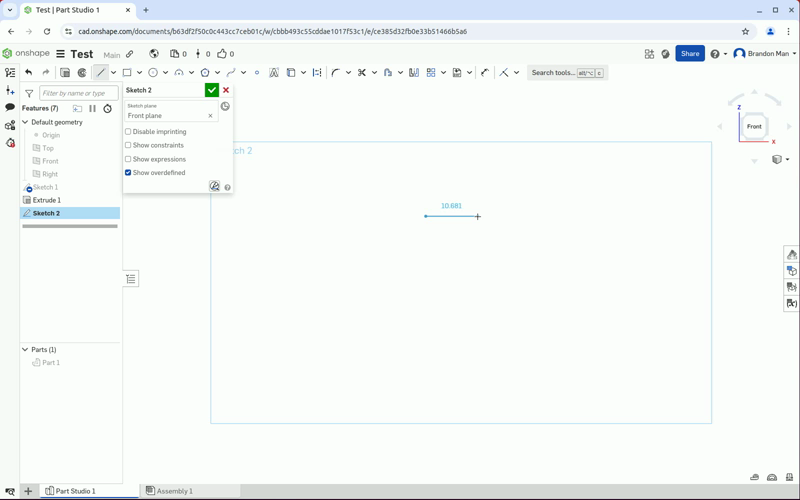
click(477, 216)
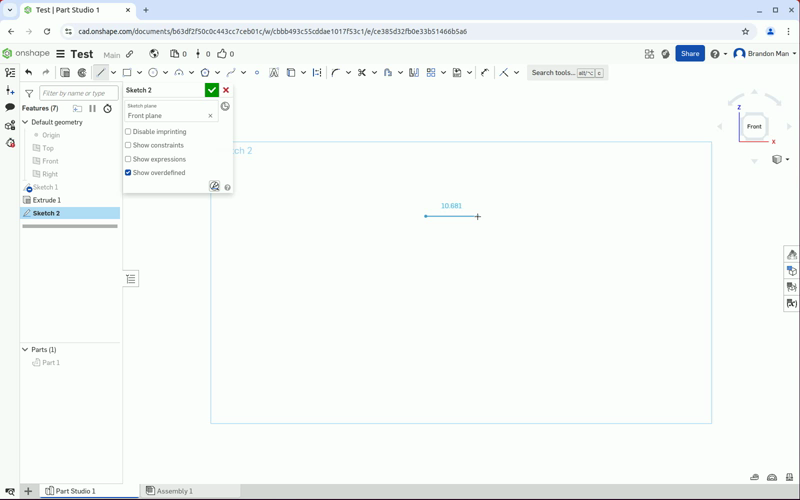
key_up(shift)
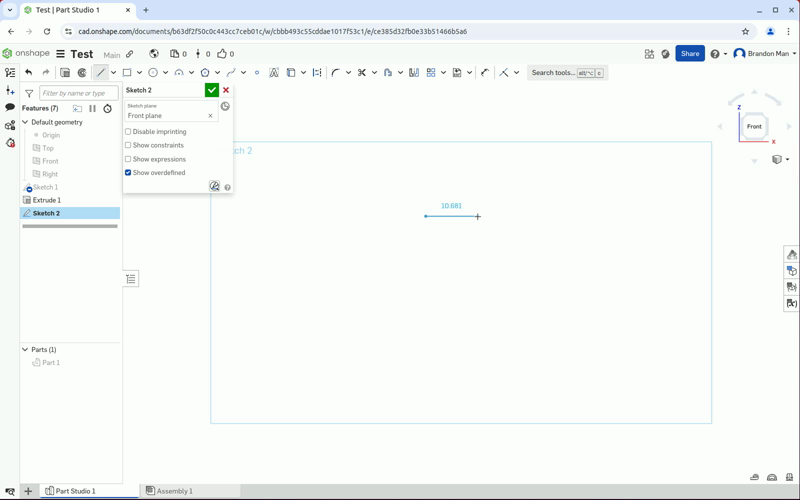
key_down(shift)
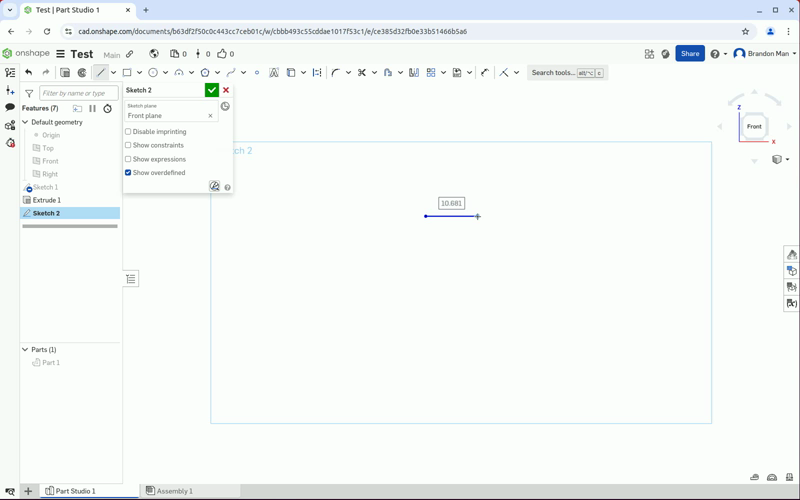
mouse_move(507, 216)
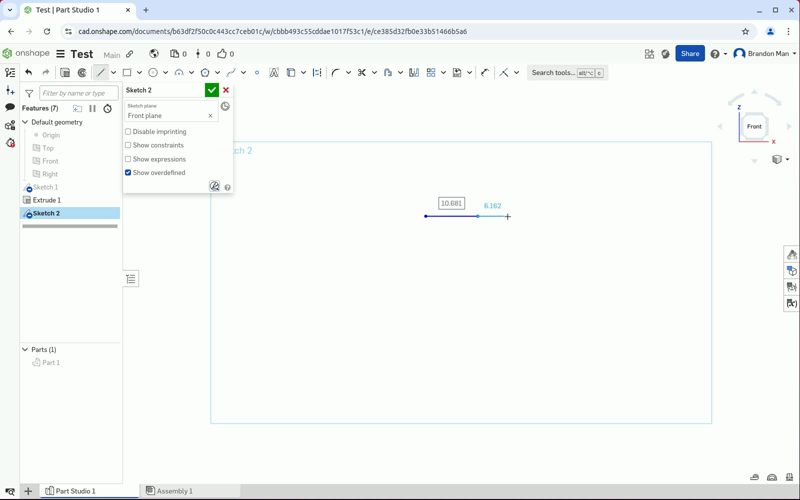
mouse_move(477, 192)
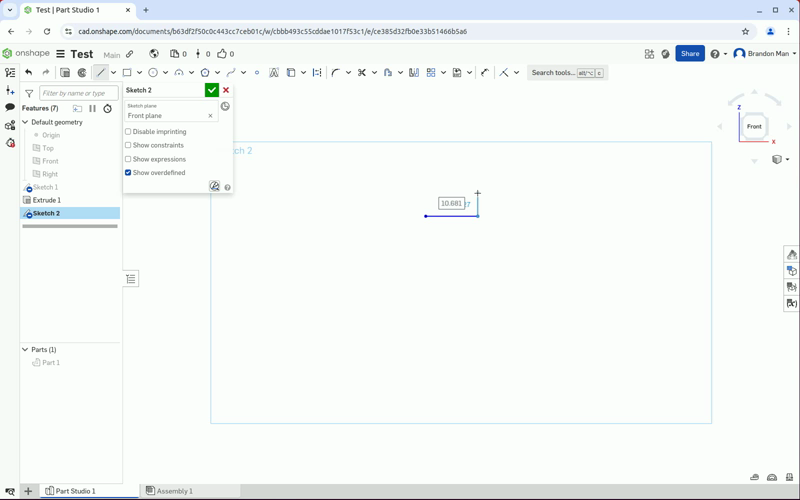
click(477, 192)
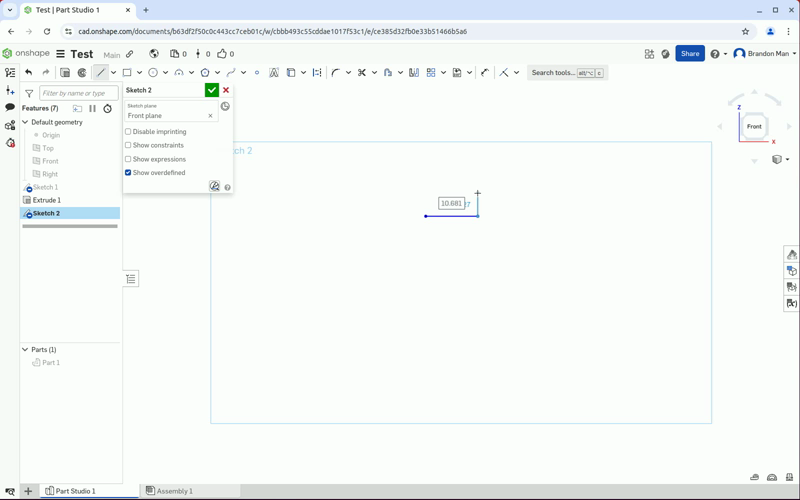
key_up(shift)
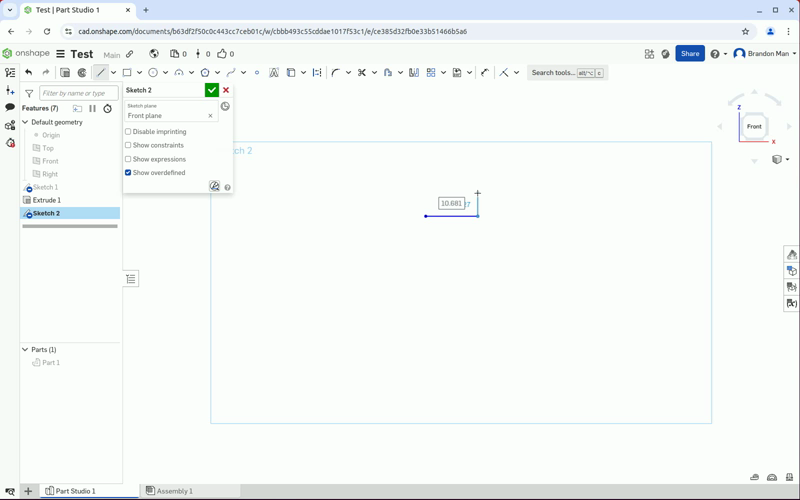
key_down(shift)
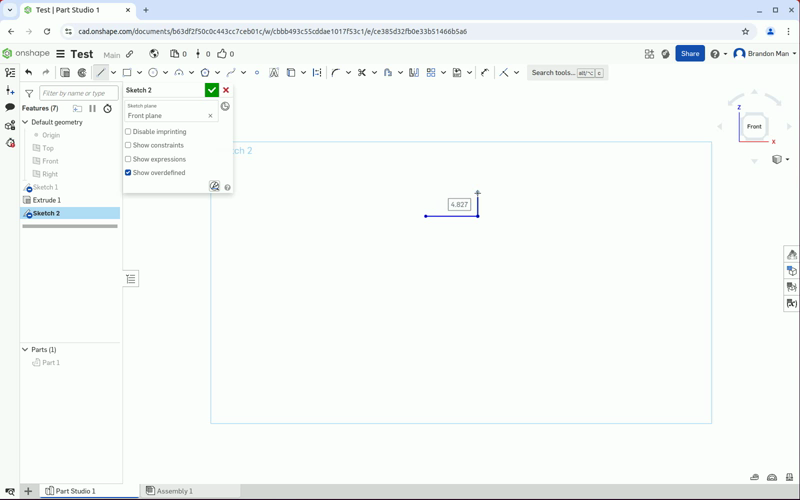
mouse_move(507, 192)
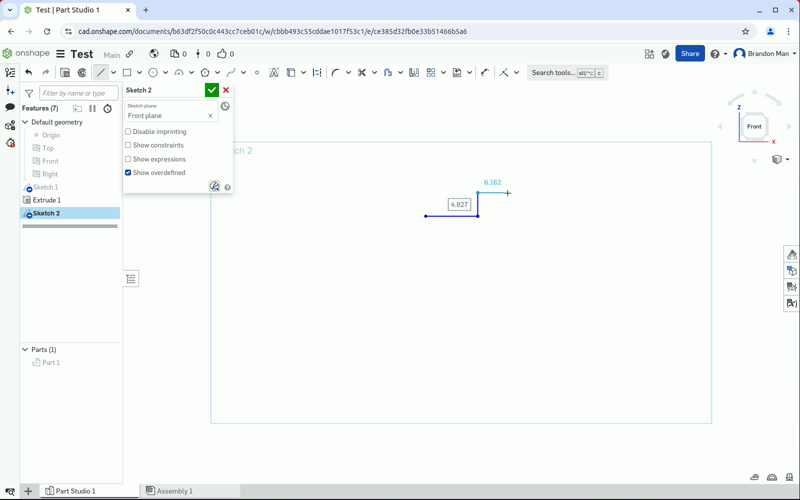
mouse_move(425, 192)
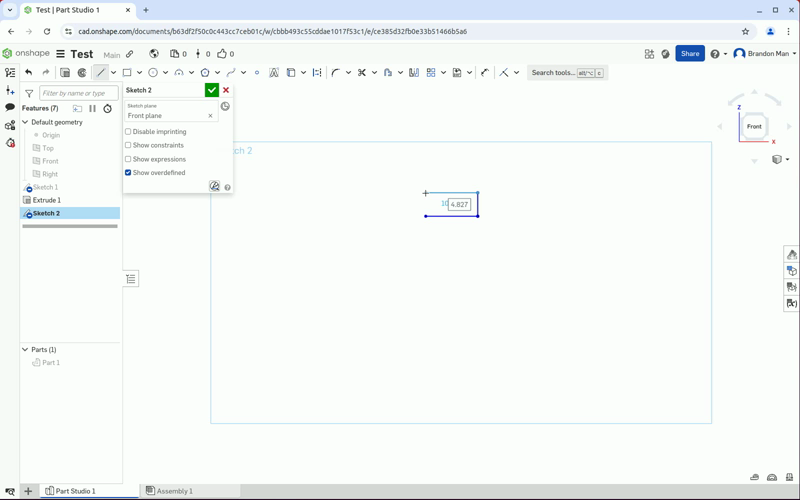
click(425, 192)
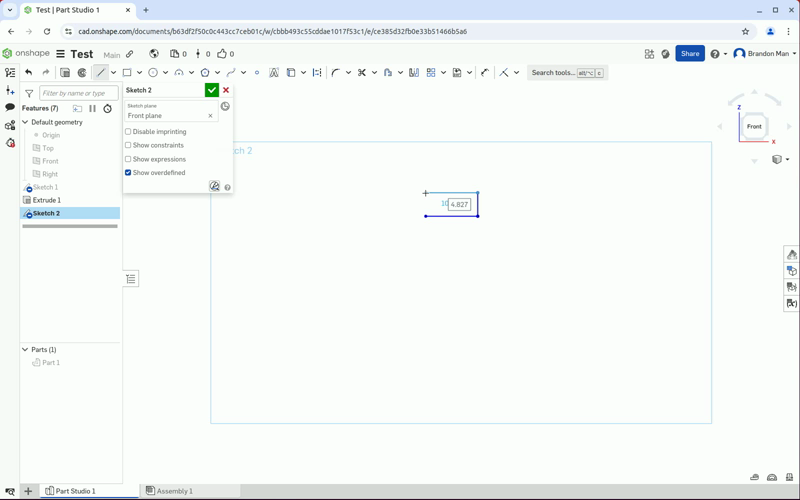
key_up(shift)
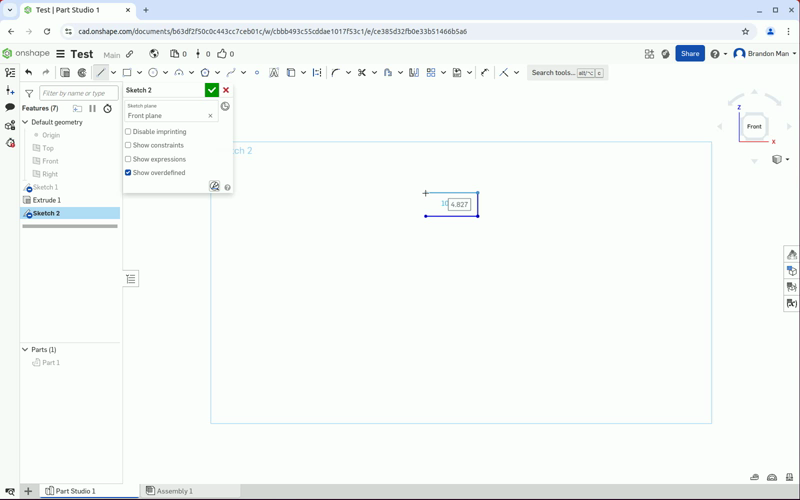
mouse_move(455, 192)
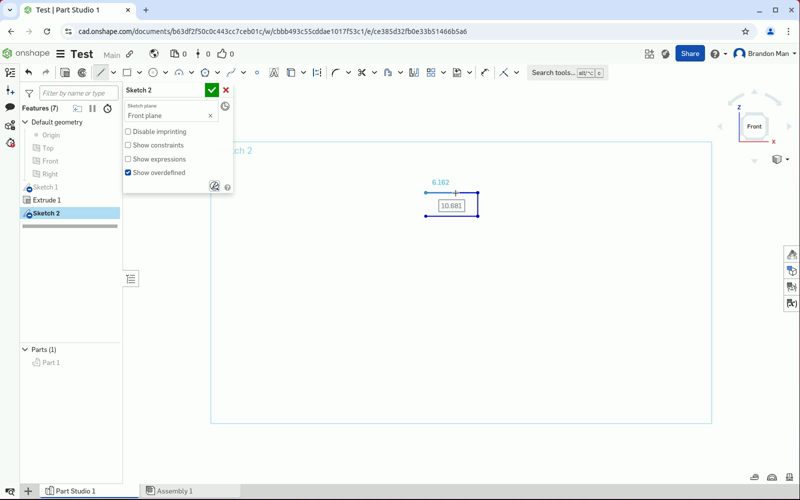
key_down(shift)
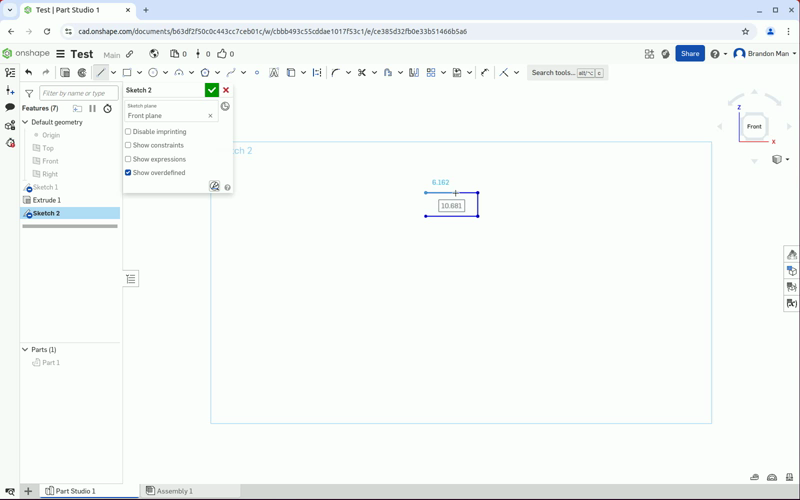
mouse_move(425, 216)
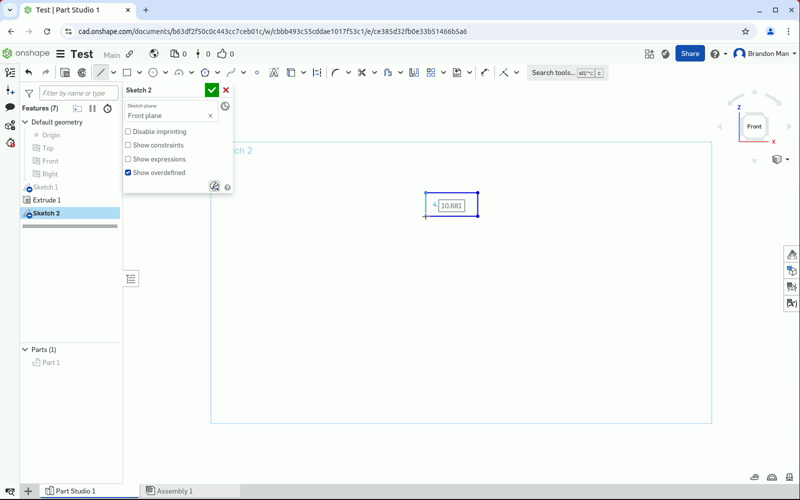
key_up(shift)
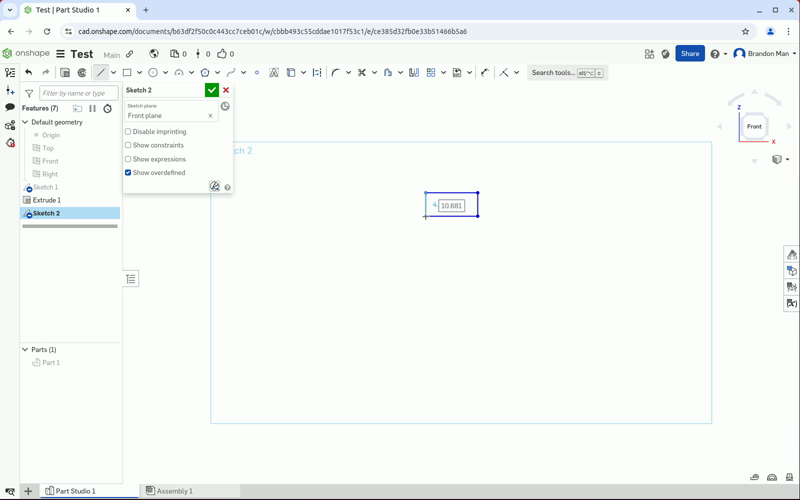
click(425, 216)
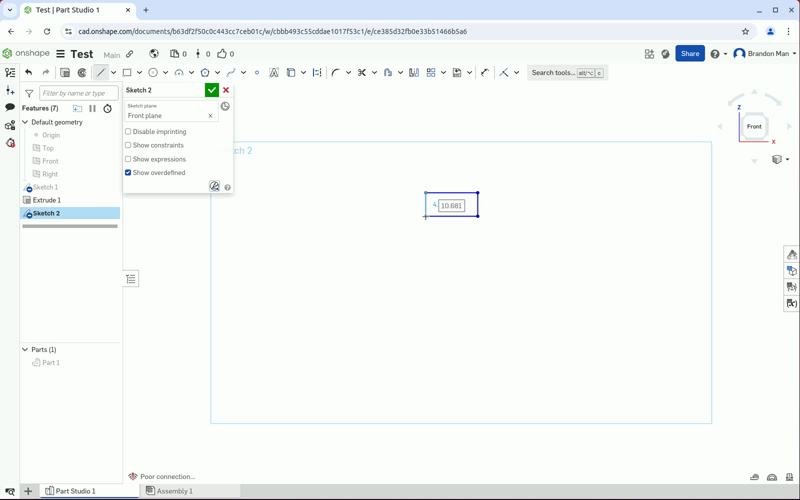
key(esc)
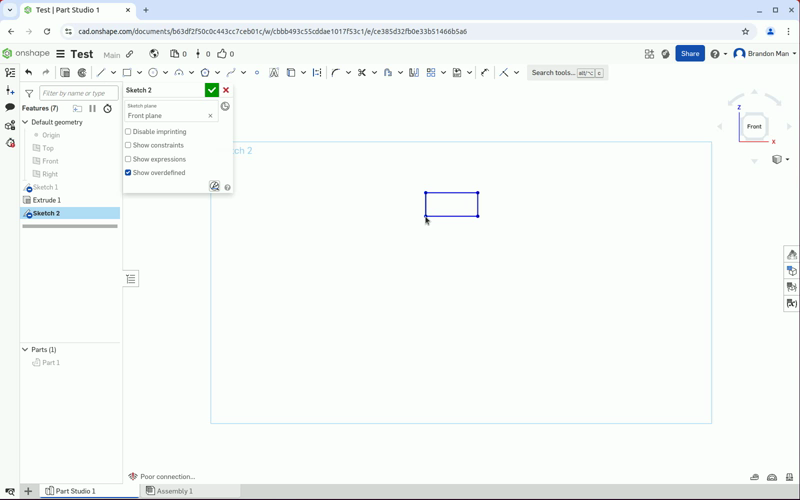
mouse_move(454, 195)
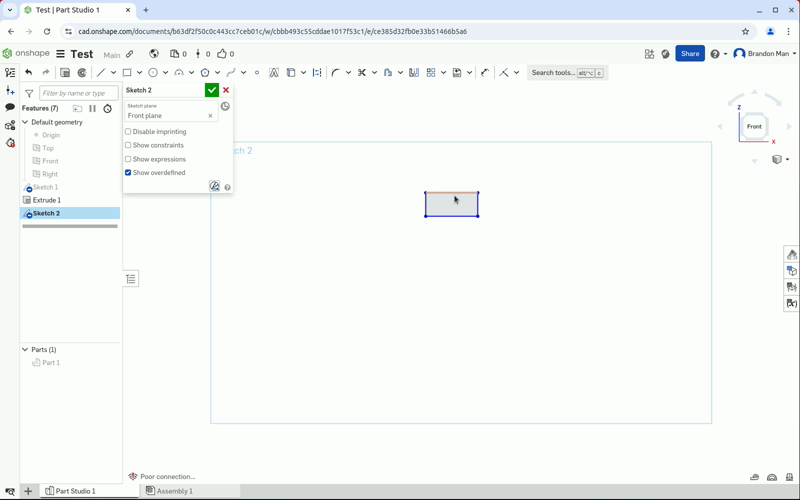
scroll(6)
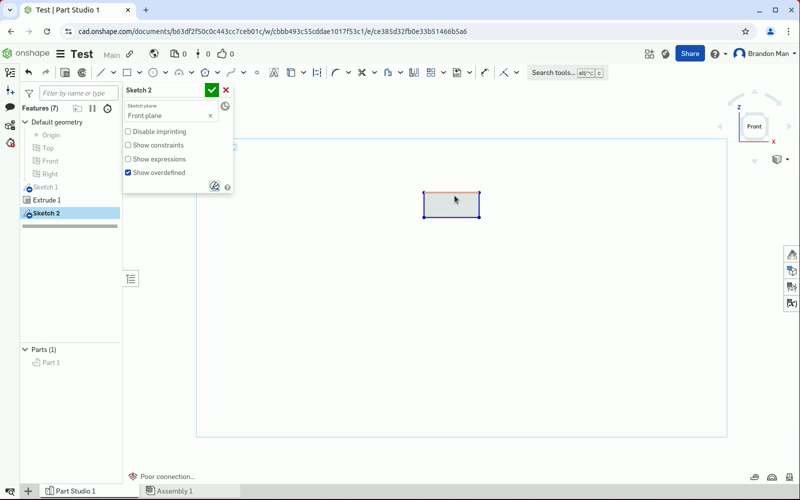
scroll(6)
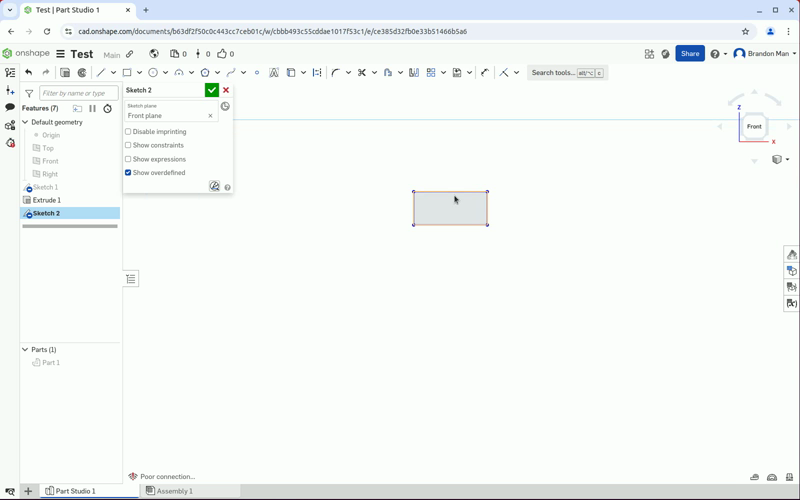
scroll(6)
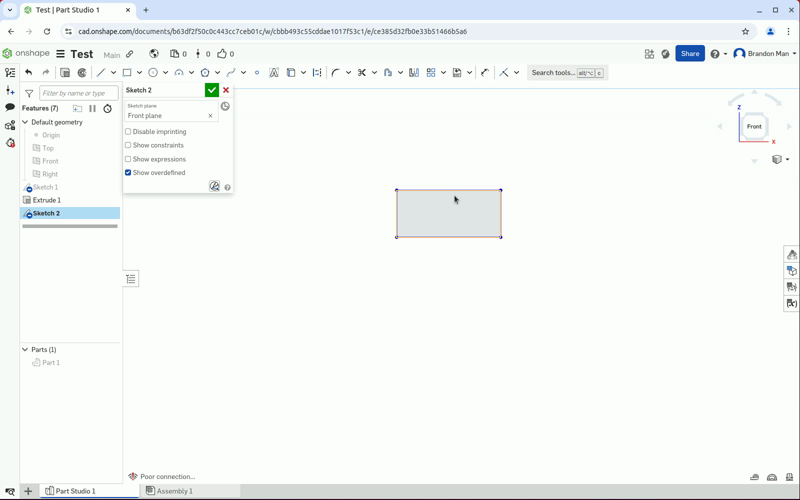
scroll(6)
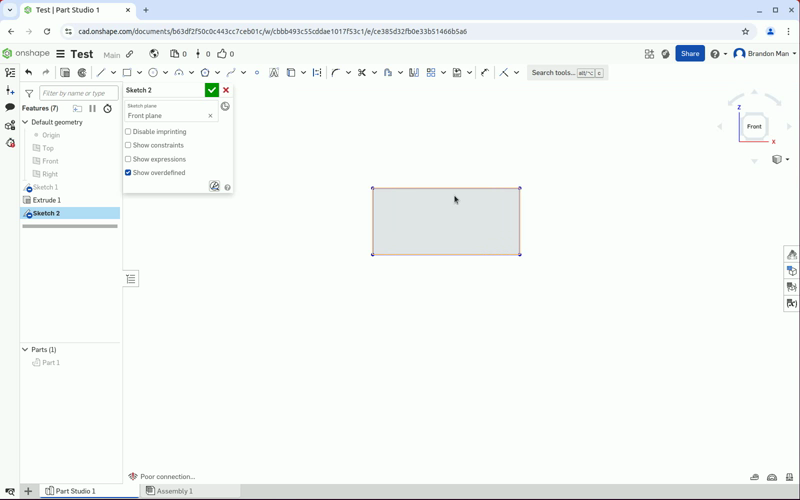
scroll(6)
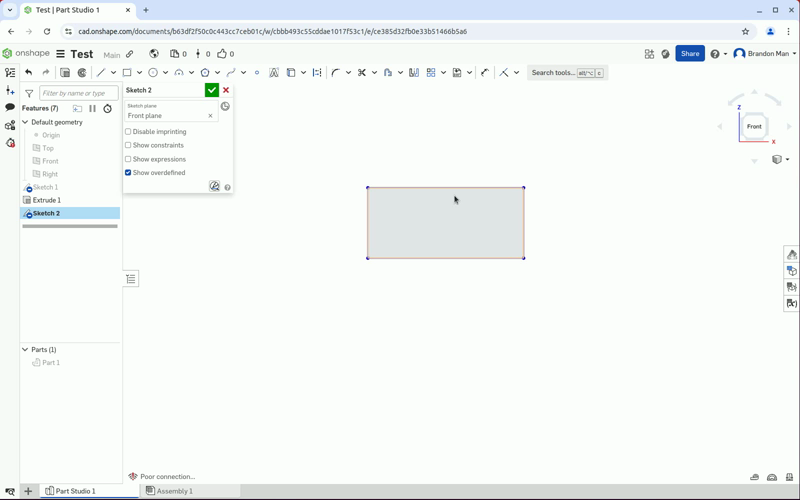
scroll(6)
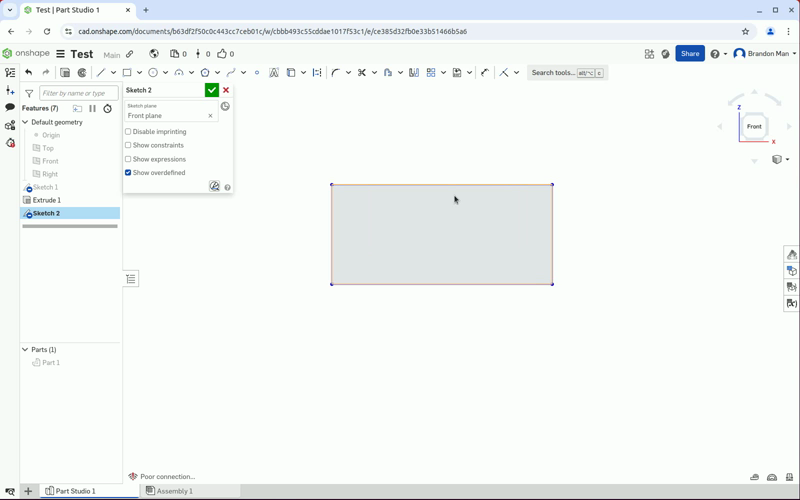
scroll(6)
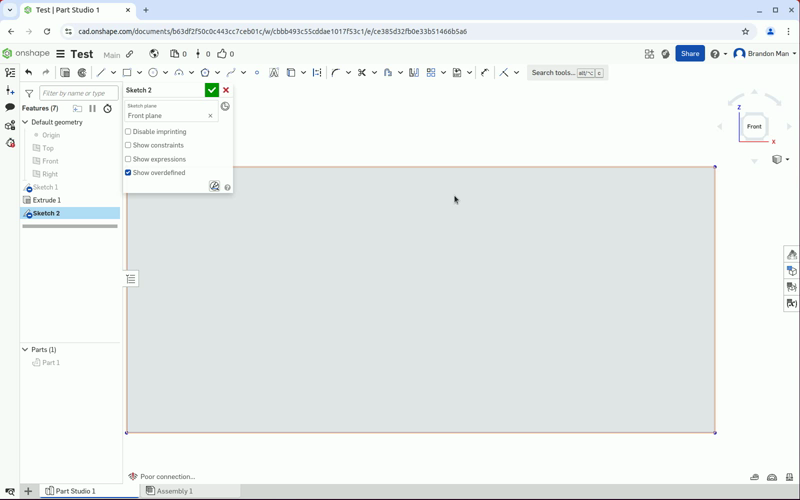
click(454, 195)
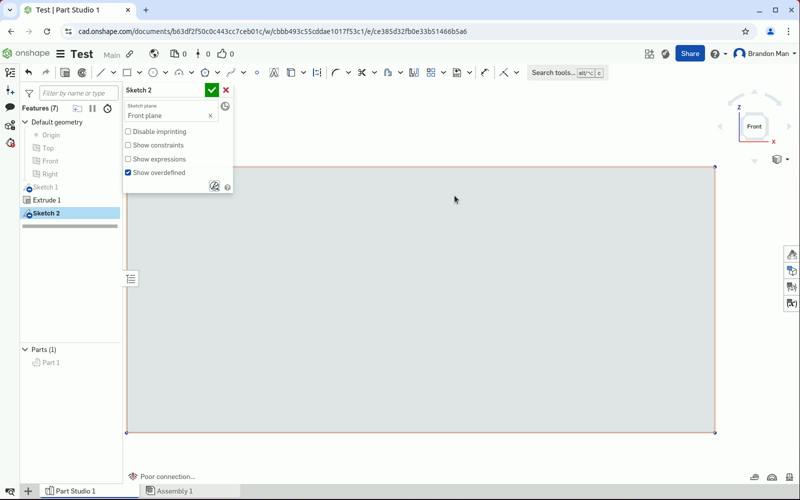
scroll(-6)
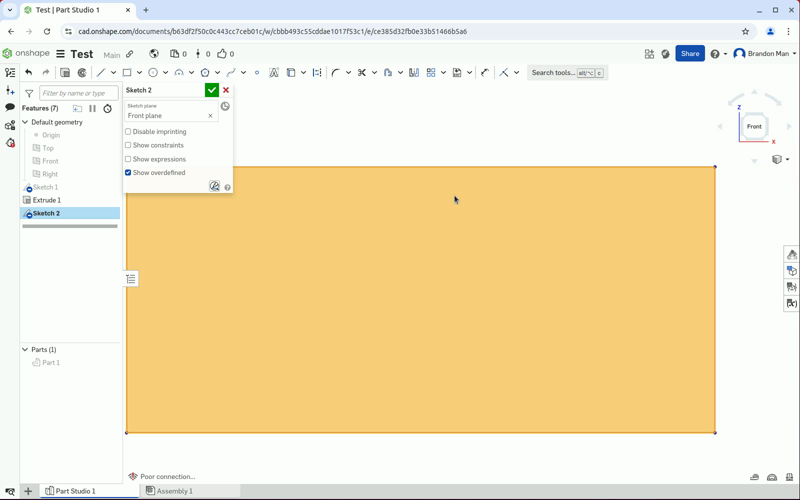
scroll(-6)
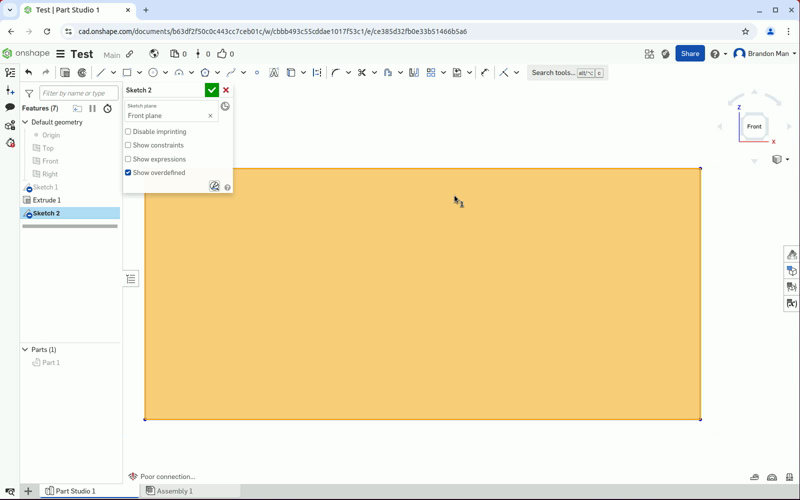
scroll(-6)
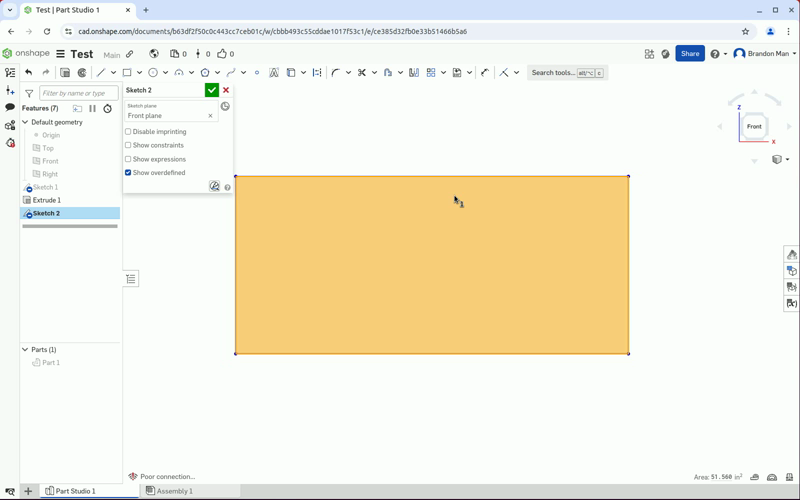
scroll(-6)
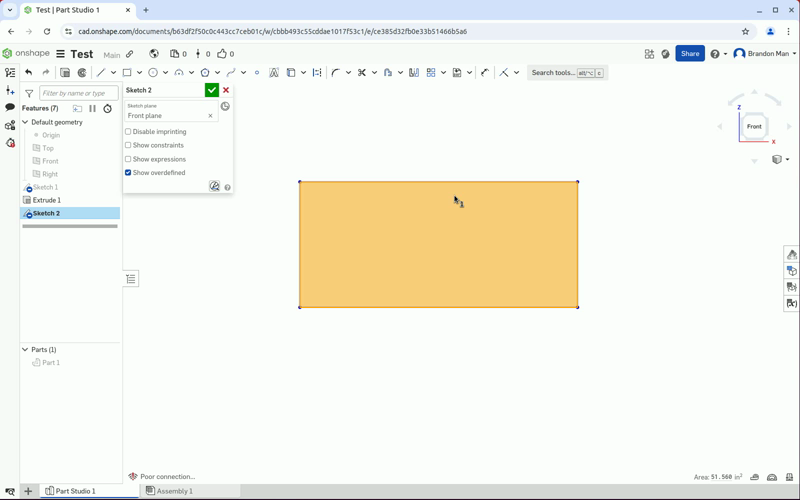
scroll(-6)
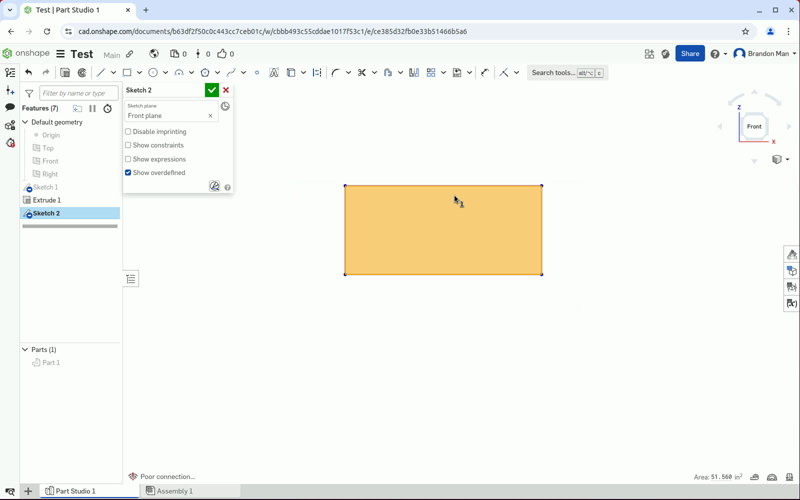
scroll(-6)
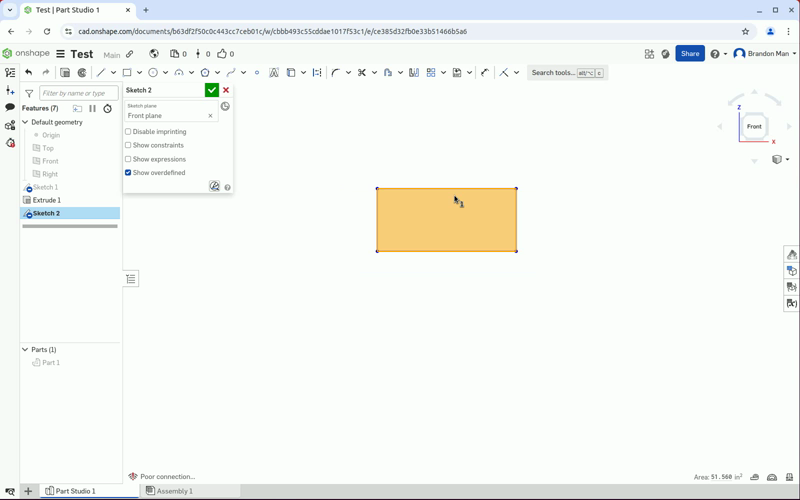
scroll(-6)
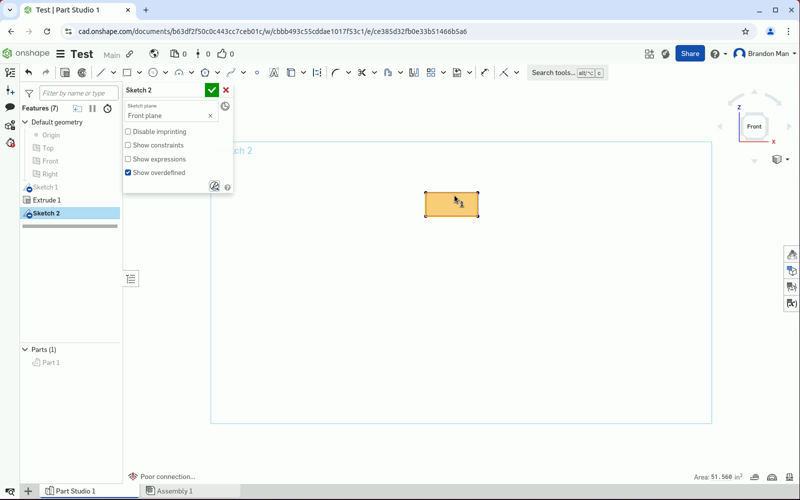
mouse_move(73, 352)
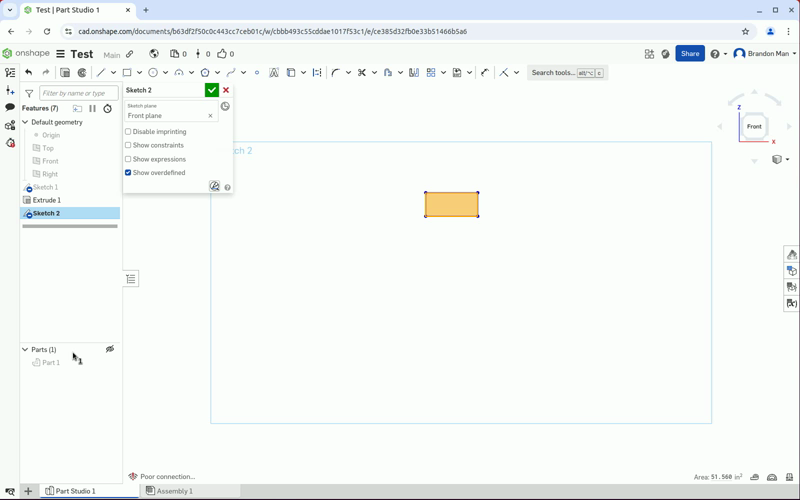
key(shift+y)
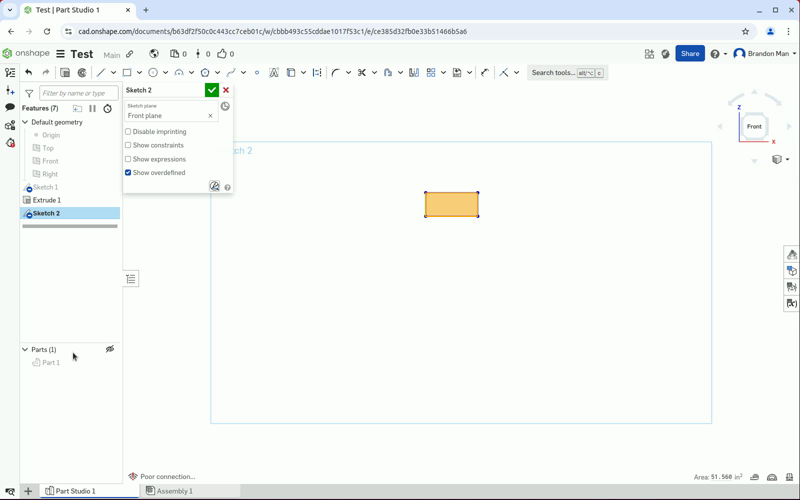
key(shift+e)
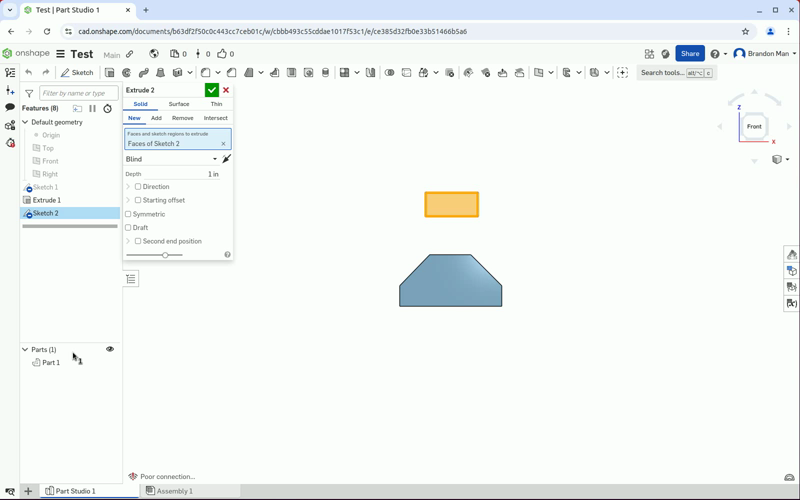
mouse_move(143, 106)
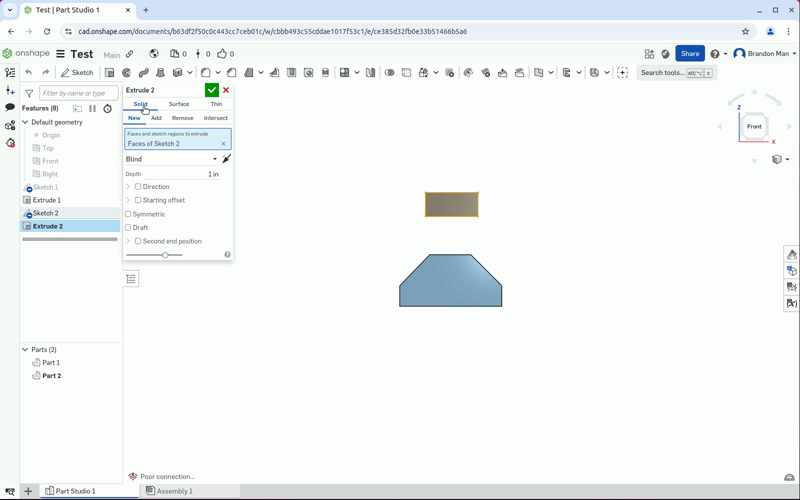
click(143, 106)
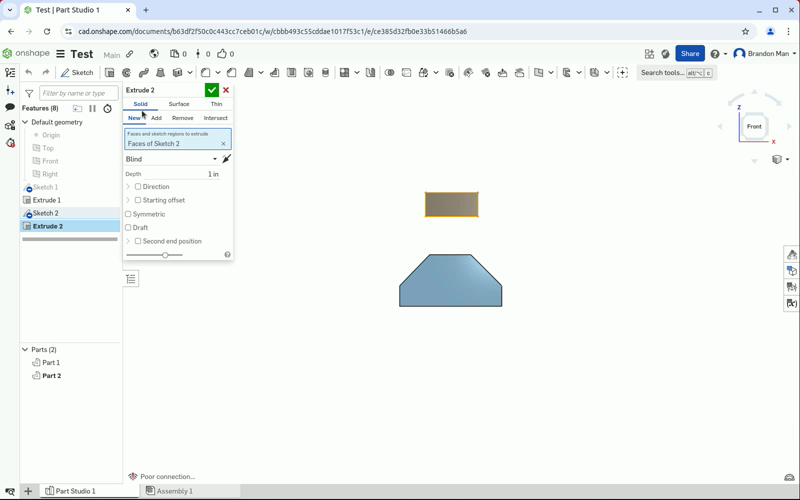
mouse_move(137, 120)
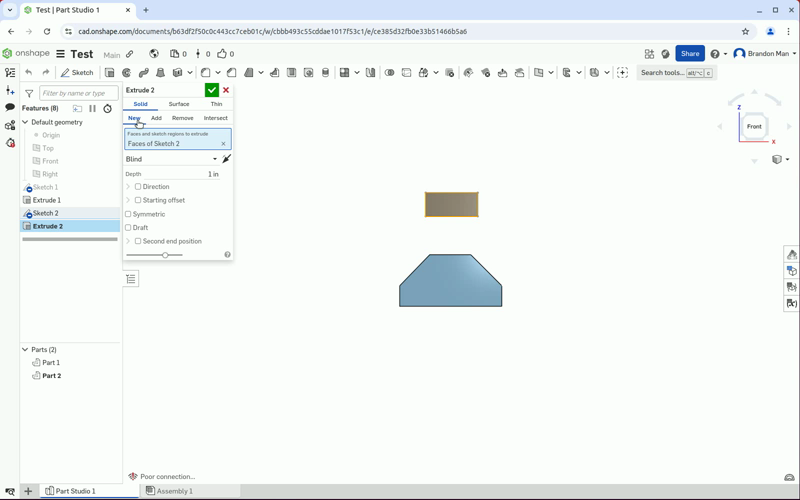
click(137, 120)
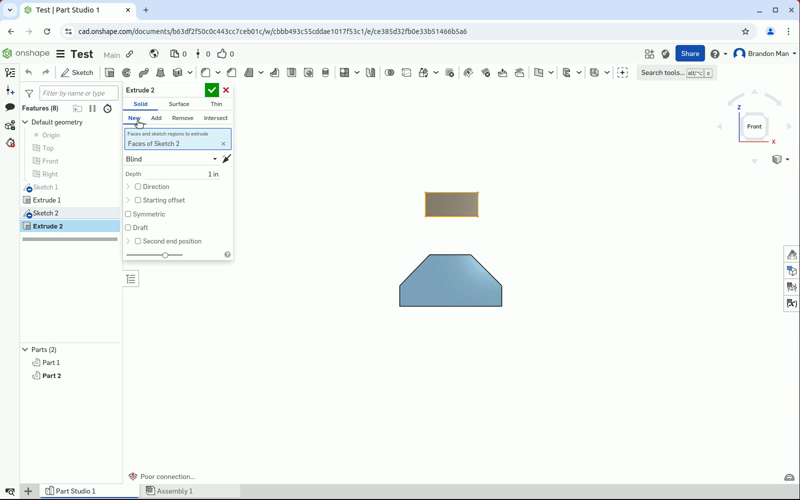
key(tab, 4)
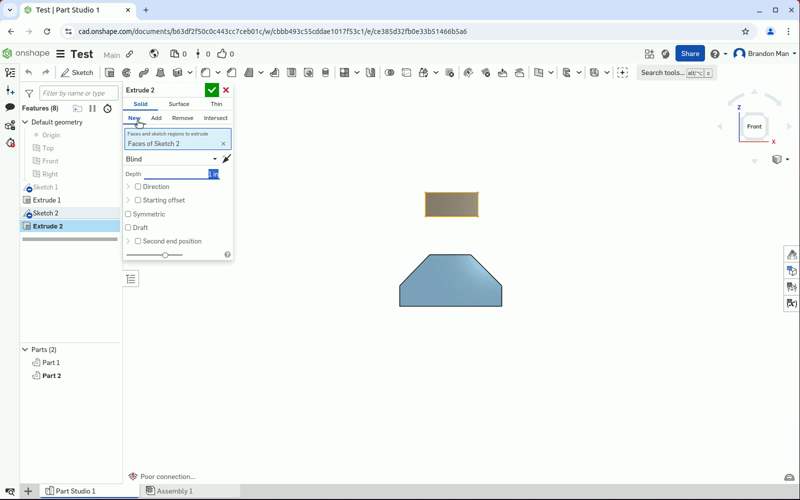
text(14.683)
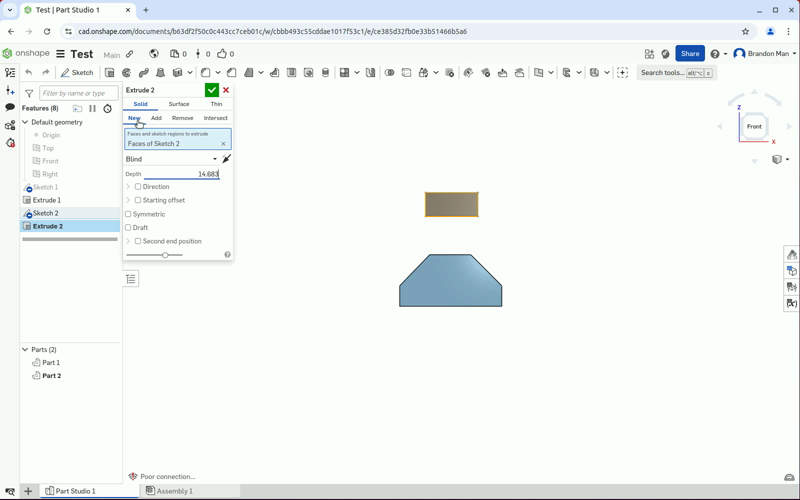
key(enter)
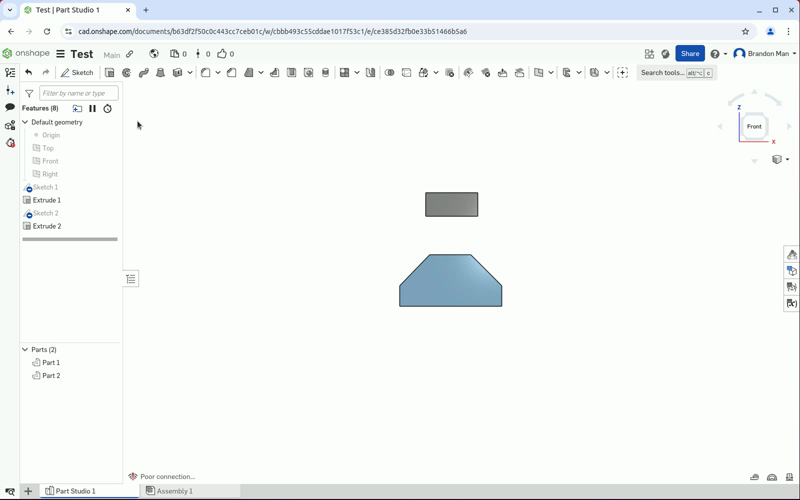
key(shift+h)
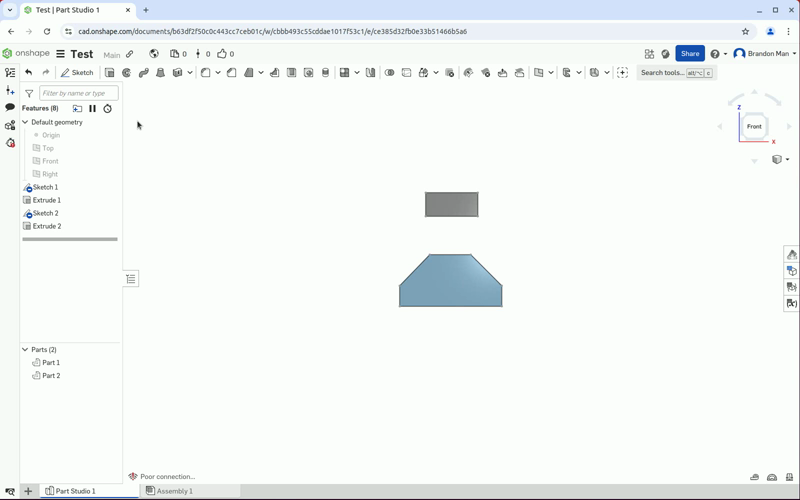
key(shift+h)
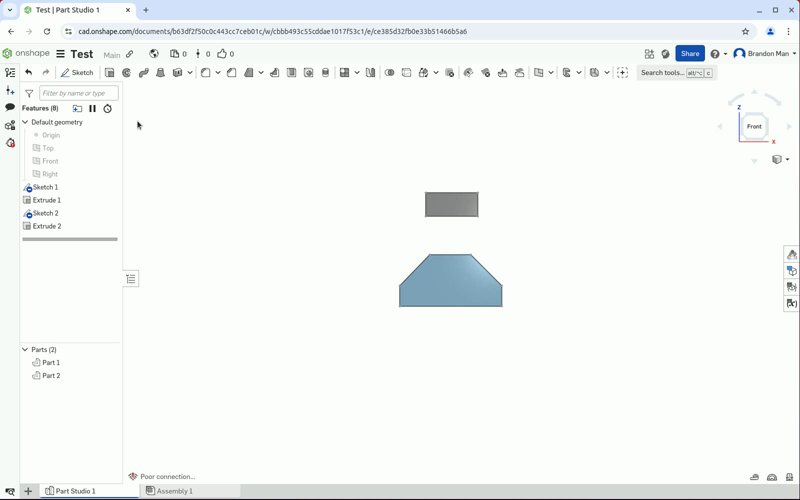
key(shift+7)
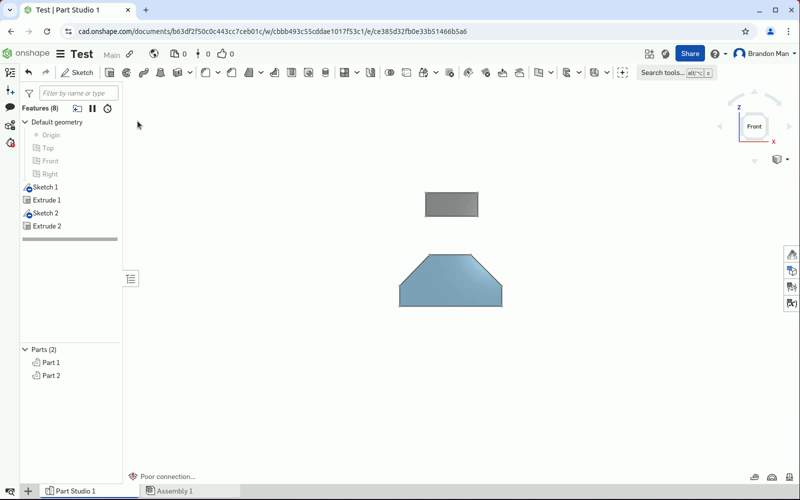
key(left, 2)
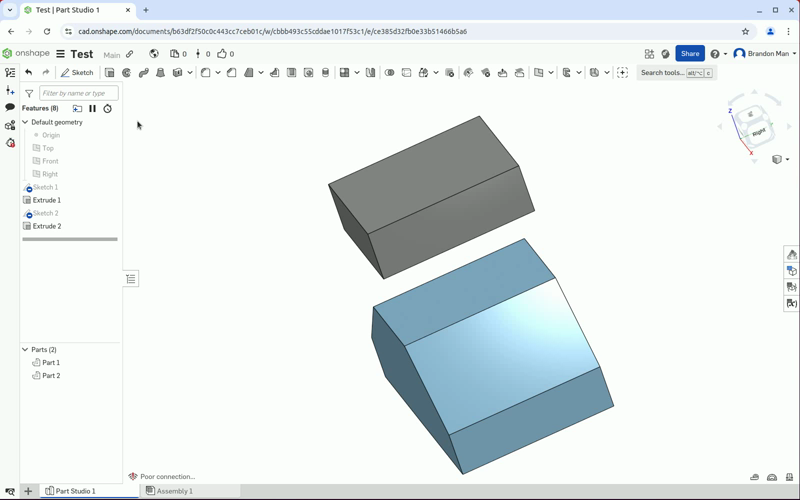
key(down, 2)
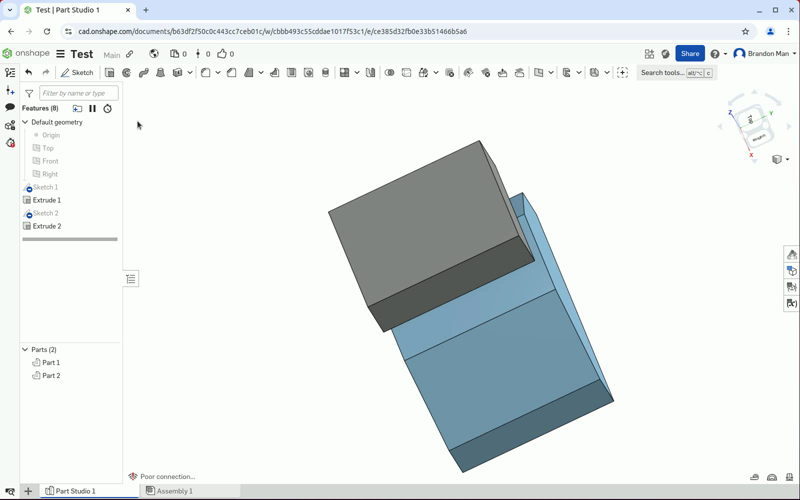
key(up, 2)
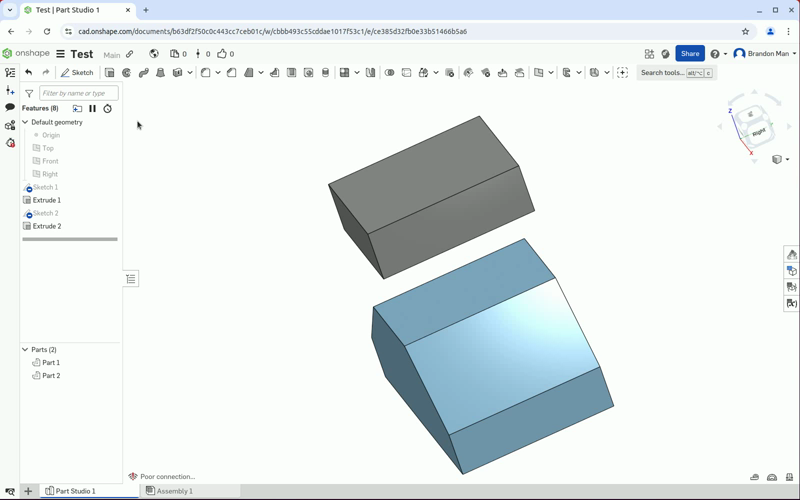
key(right, 2)
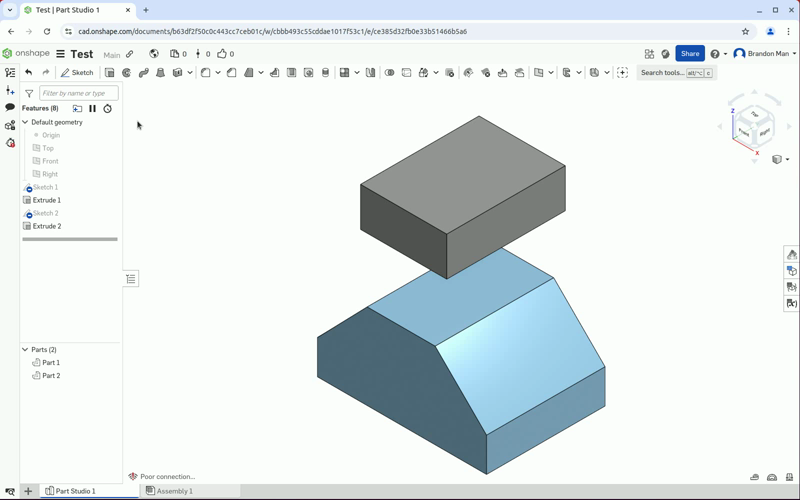
mouse_move(73, 189)
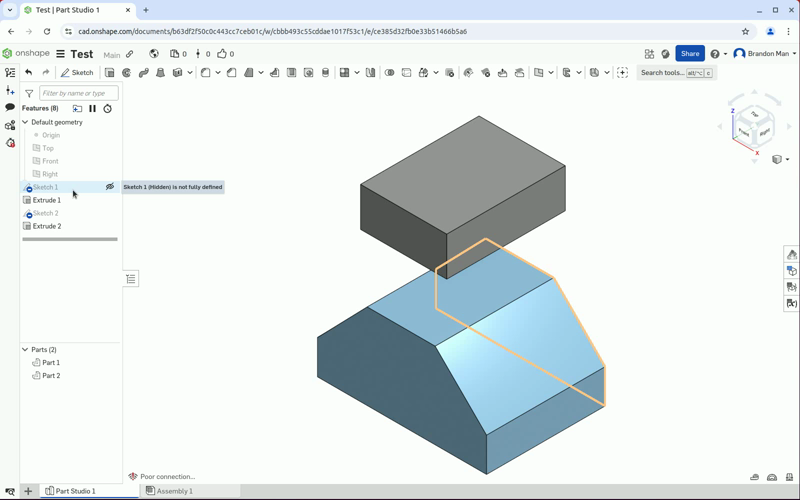
click(73, 189)